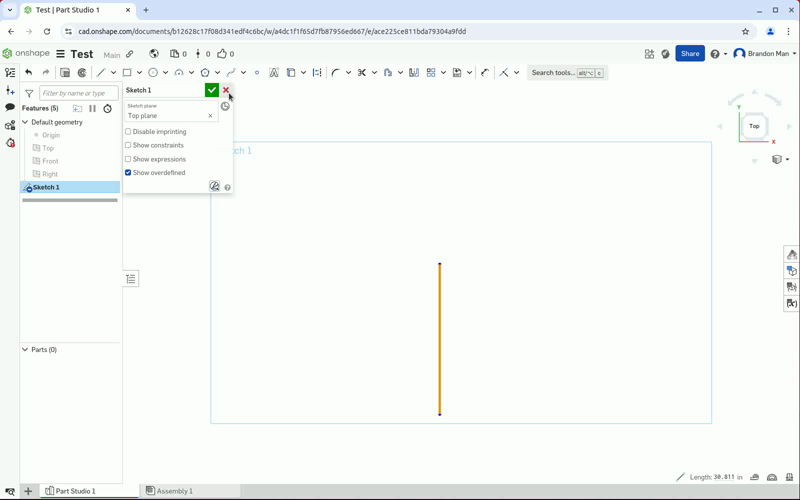
key(shift+h)
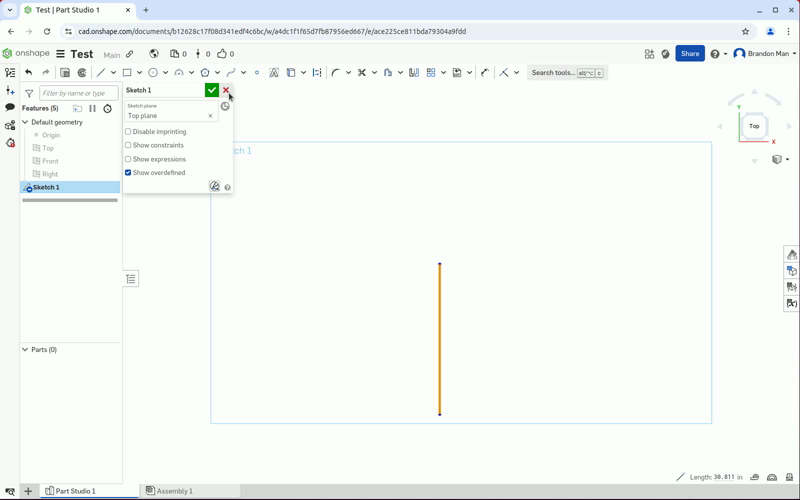
key(shift+s)
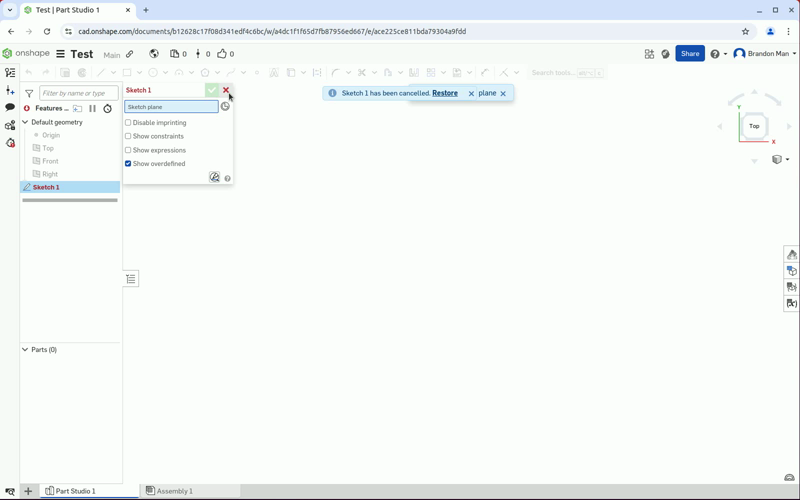
mouse_move(73, 150)
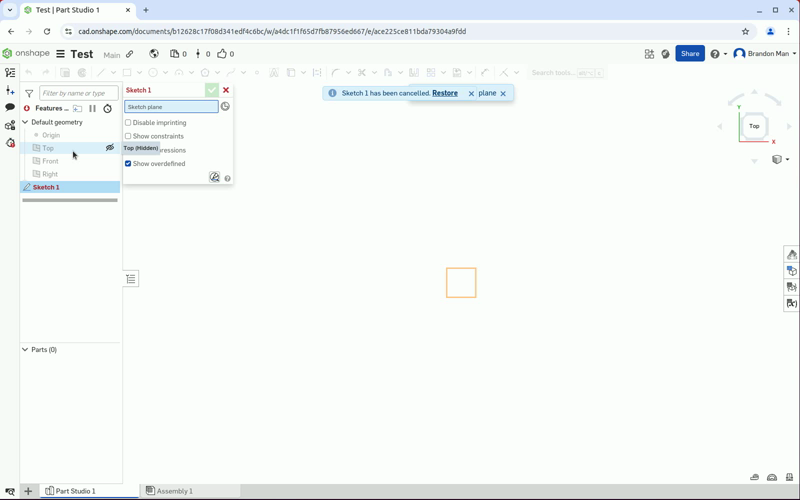
click(73, 150)
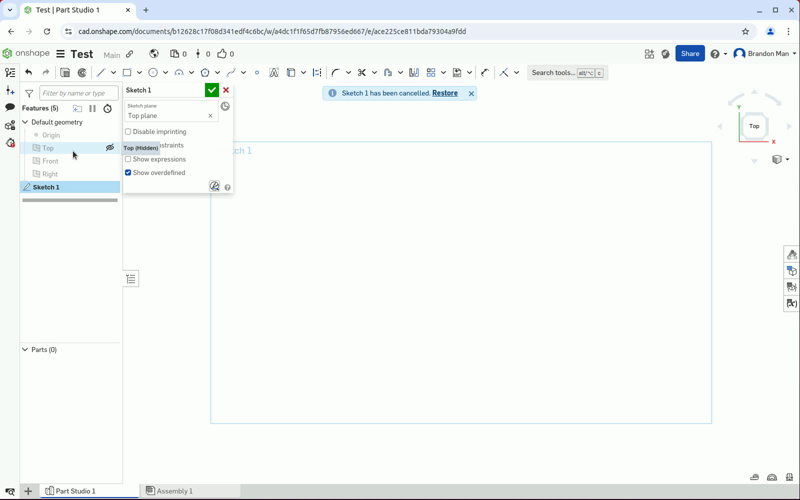
mouse_move(73, 352)
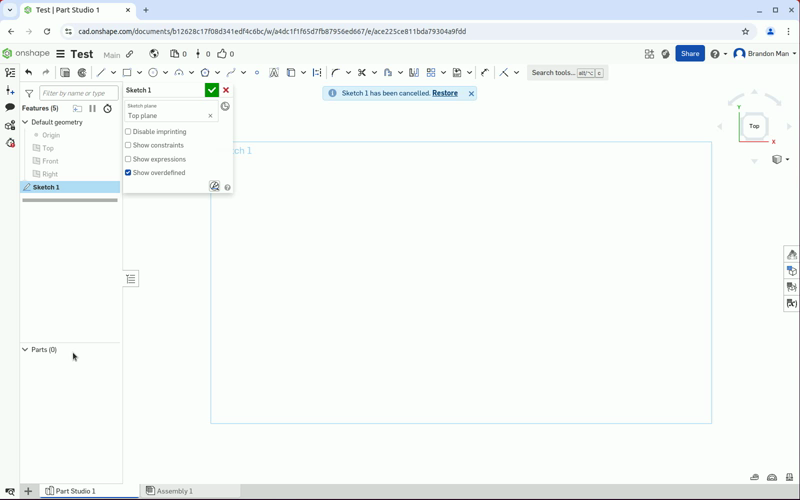
key(y)
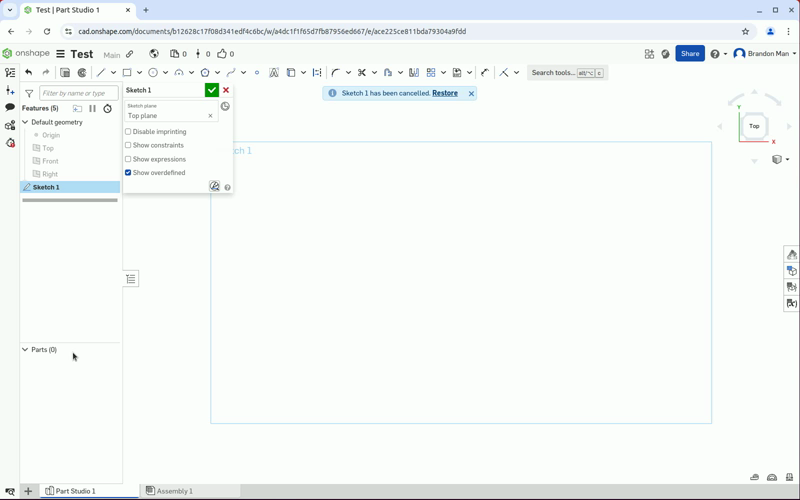
key(l)
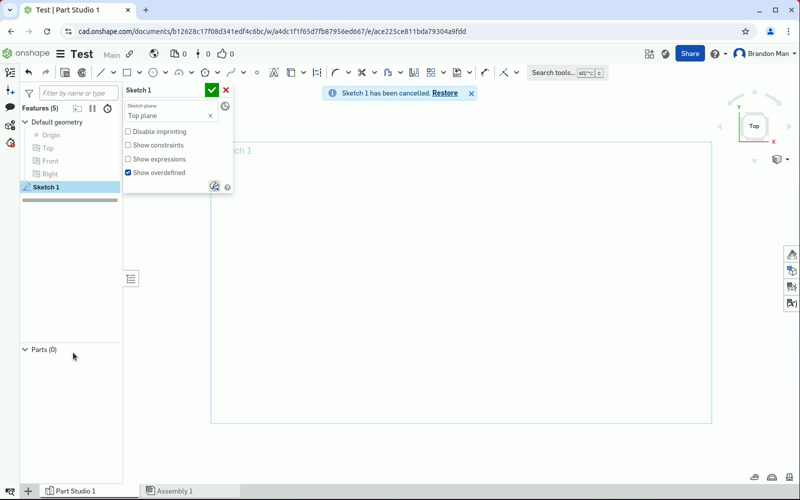
key_down(shift)
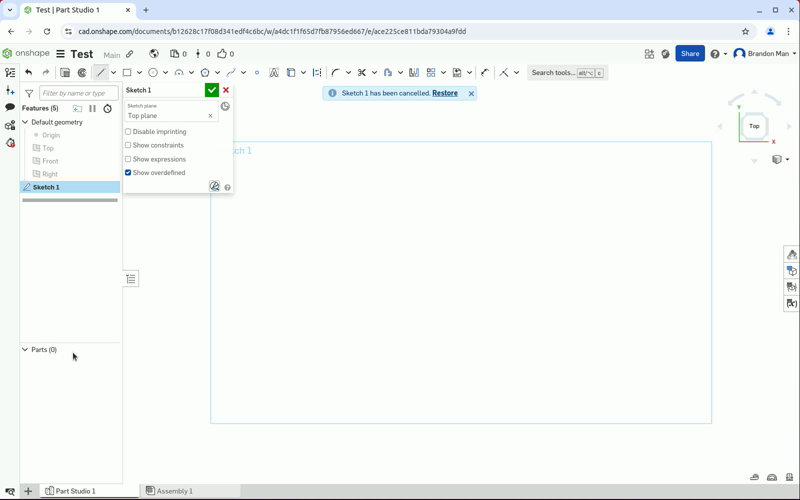
mouse_move(450, 293)
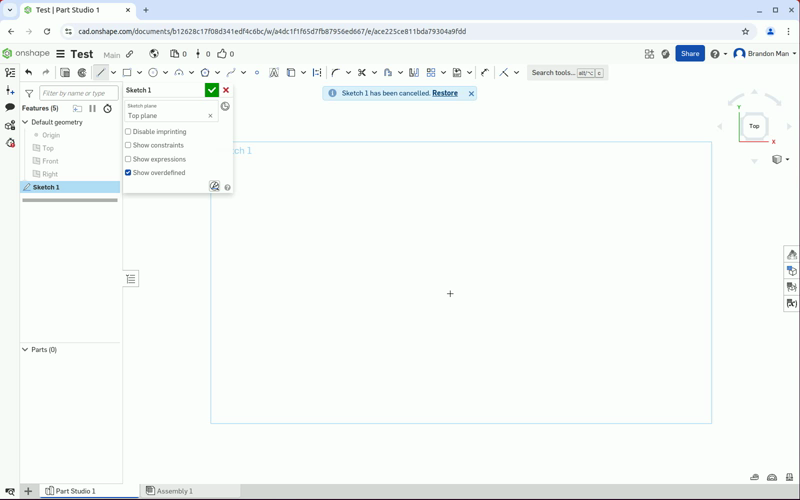
click(450, 293)
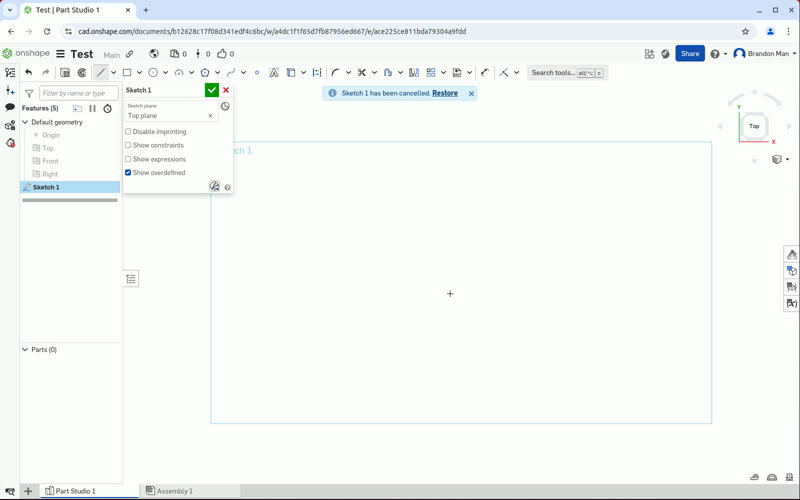
key_up(shift)
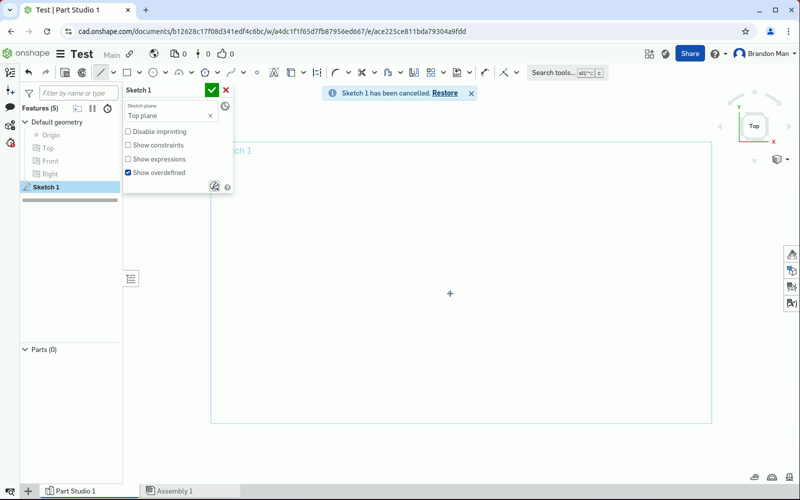
key_down(shift)
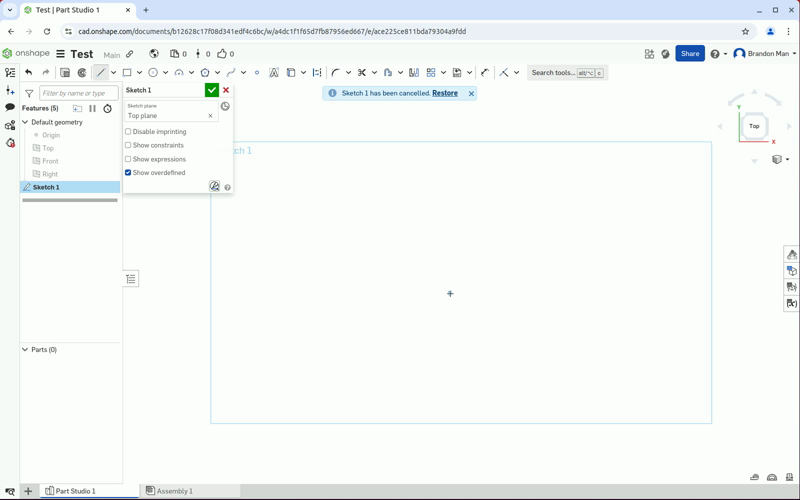
mouse_move(480, 293)
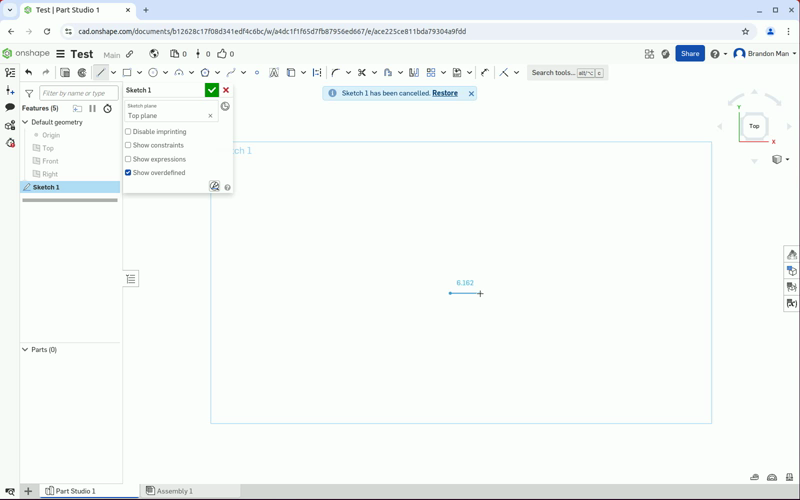
mouse_move(471, 293)
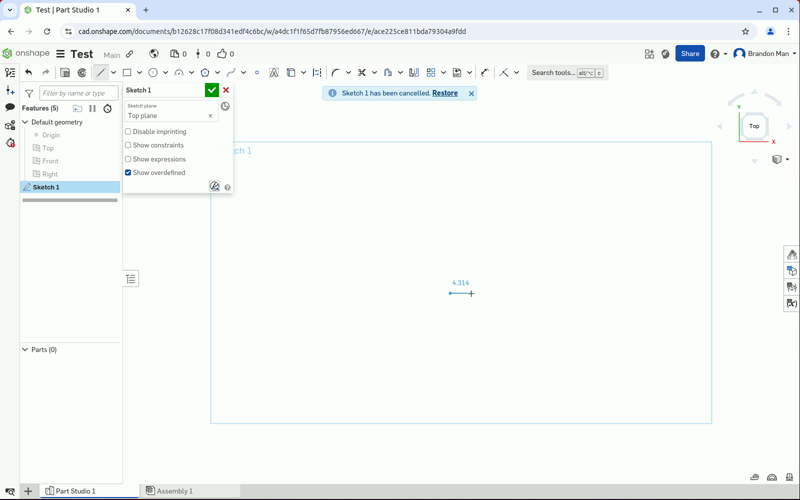
click(471, 293)
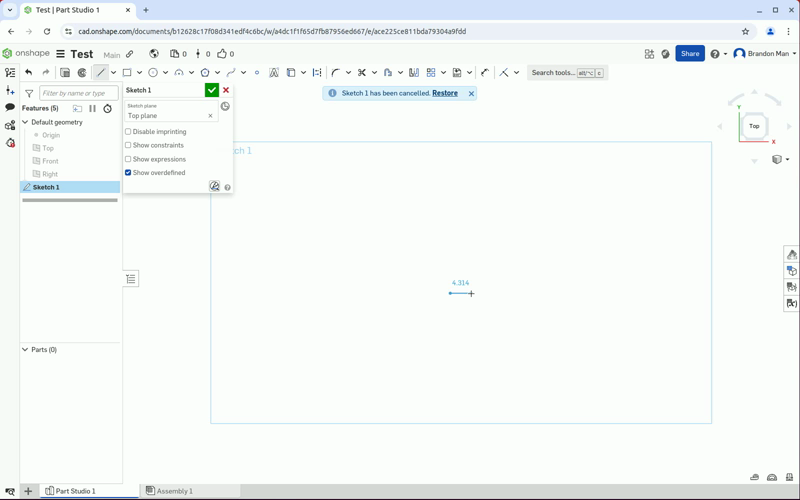
key_up(shift)
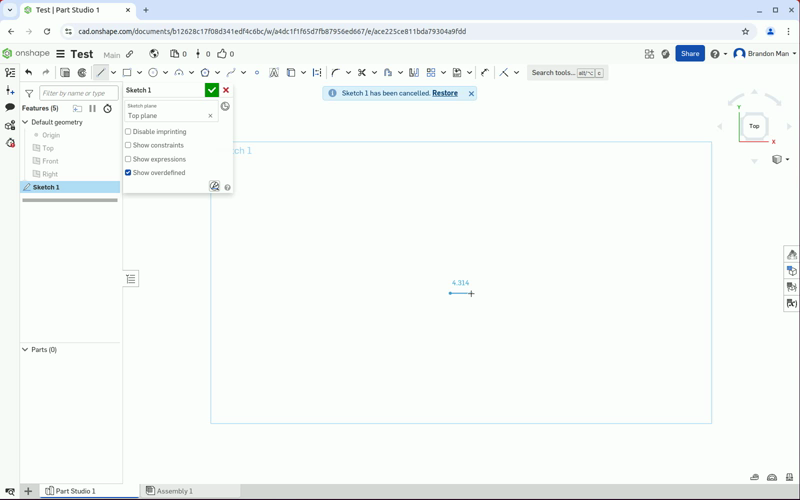
key_down(shift)
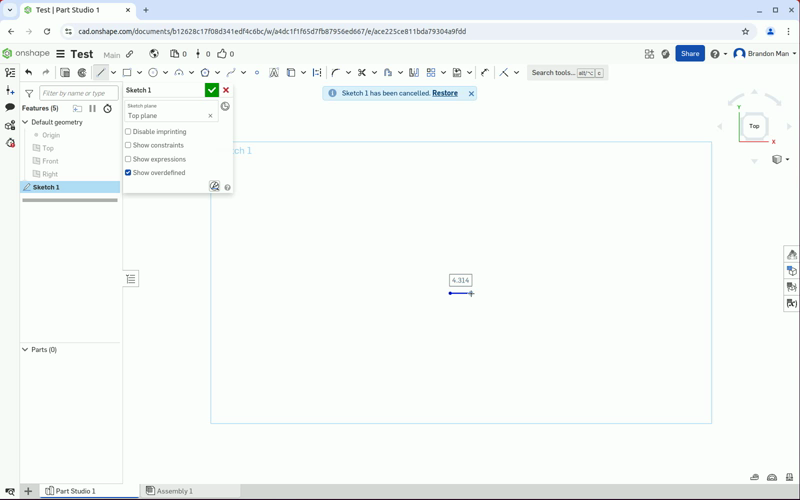
mouse_move(501, 293)
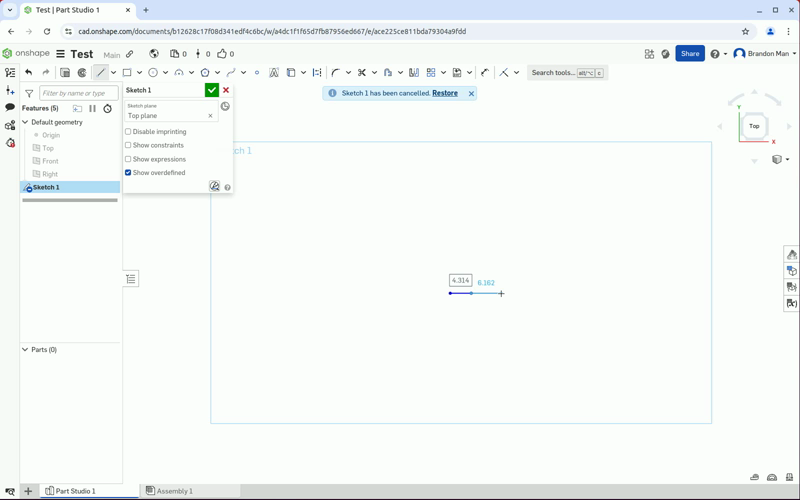
mouse_move(471, 272)
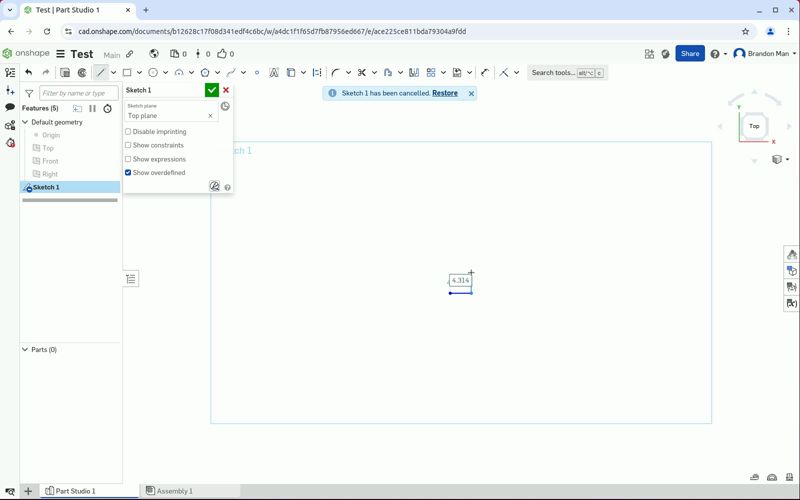
click(471, 272)
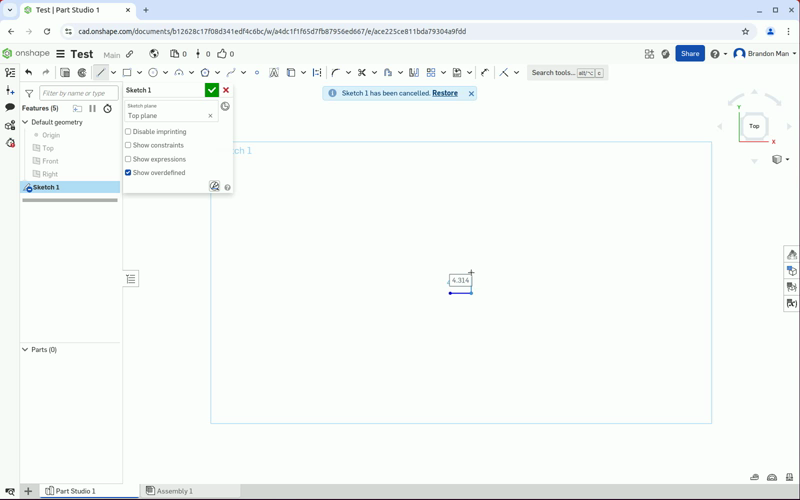
key_up(shift)
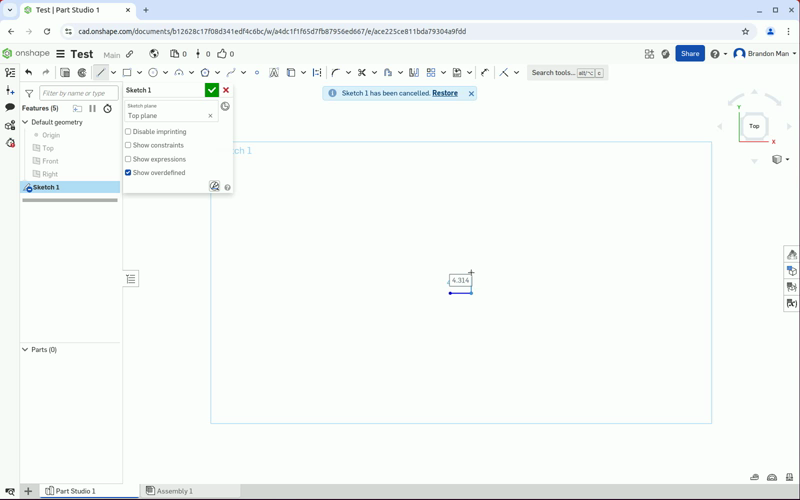
key_down(shift)
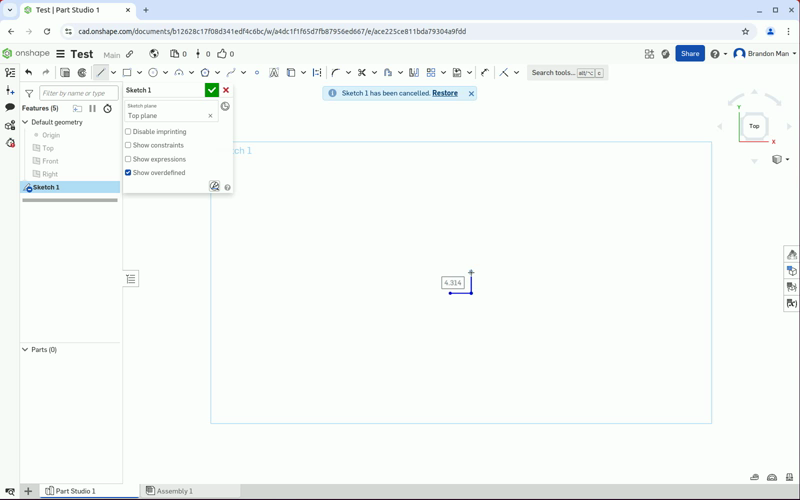
mouse_move(501, 272)
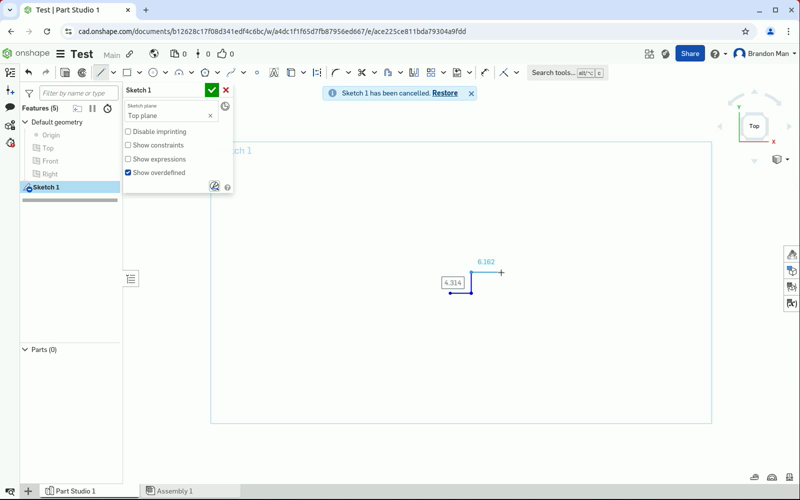
mouse_move(450, 272)
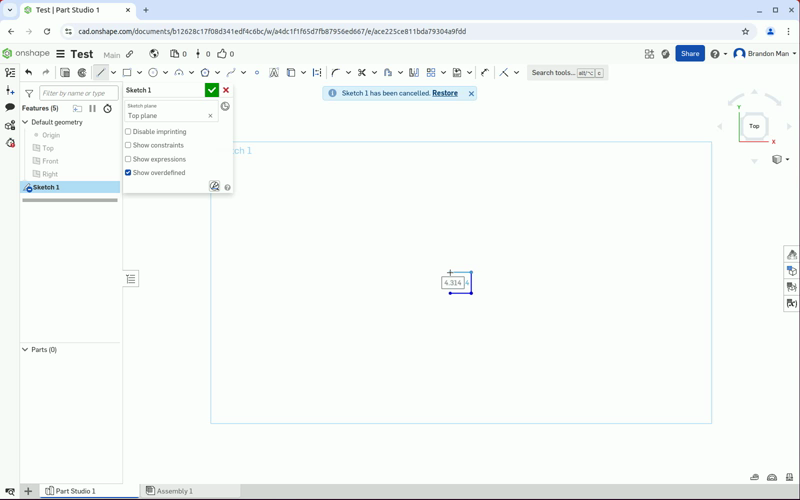
click(450, 272)
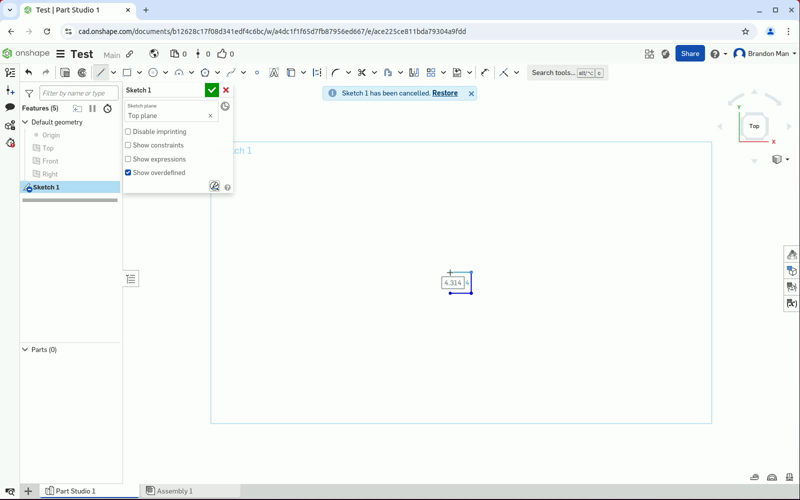
key_up(shift)
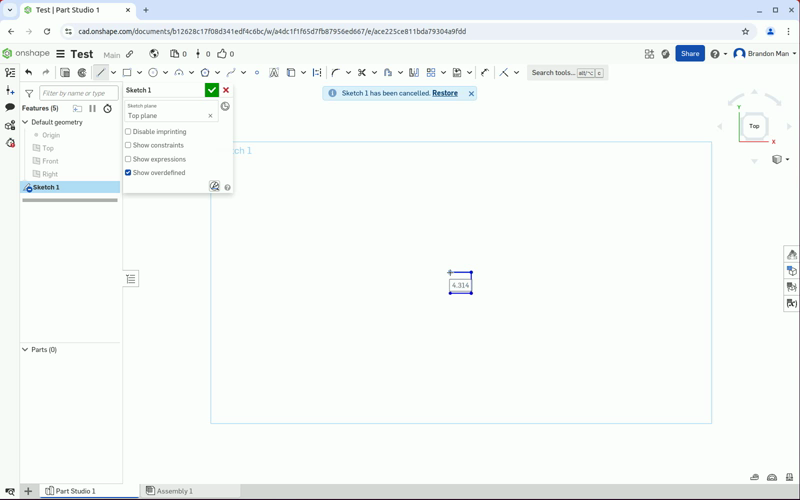
mouse_move(480, 272)
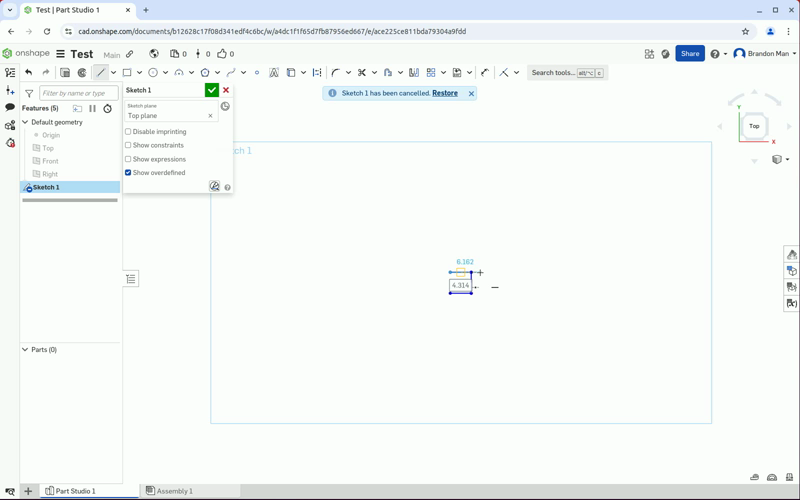
key_down(shift)
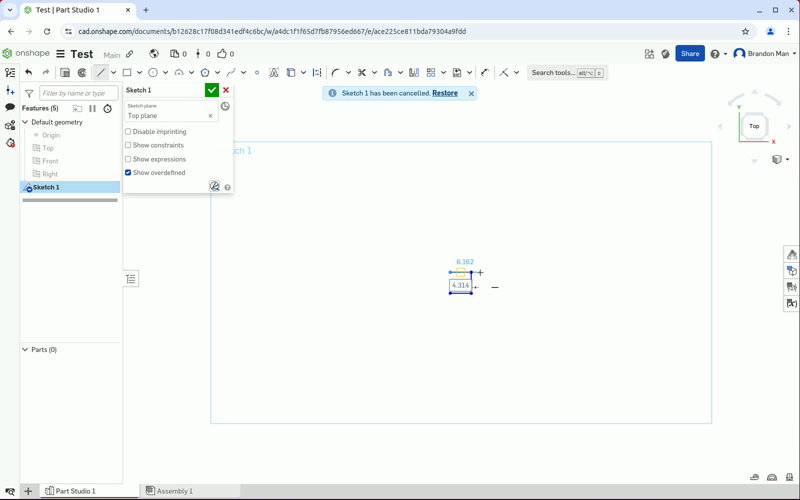
mouse_move(450, 293)
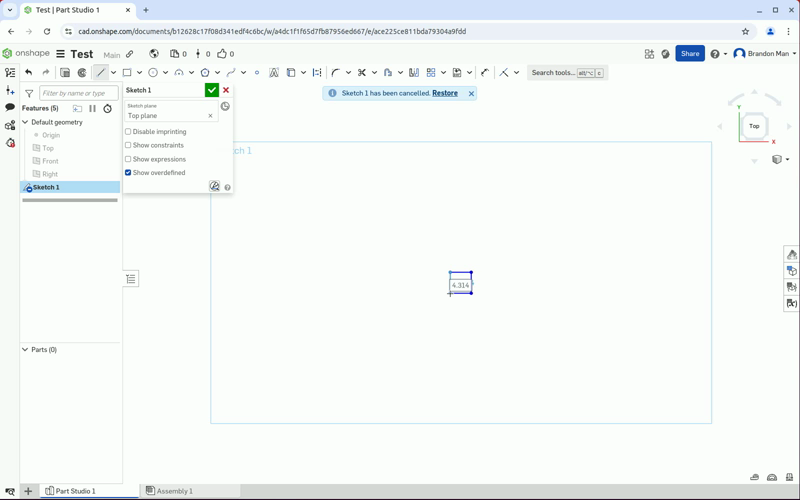
key_up(shift)
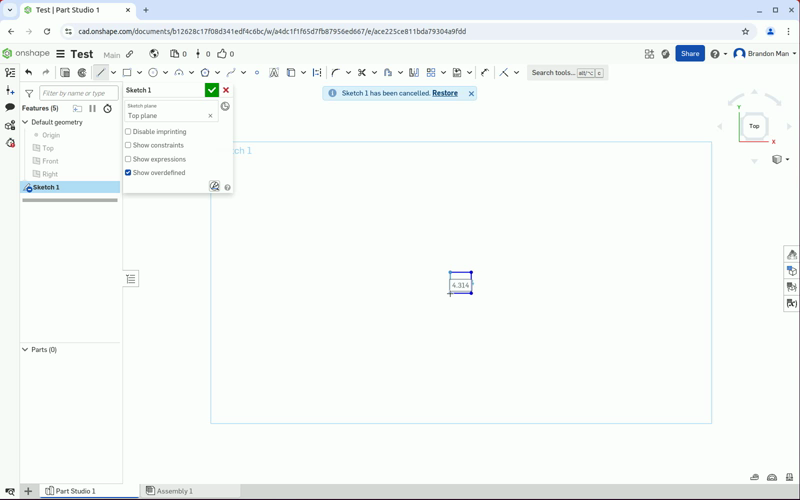
click(450, 293)
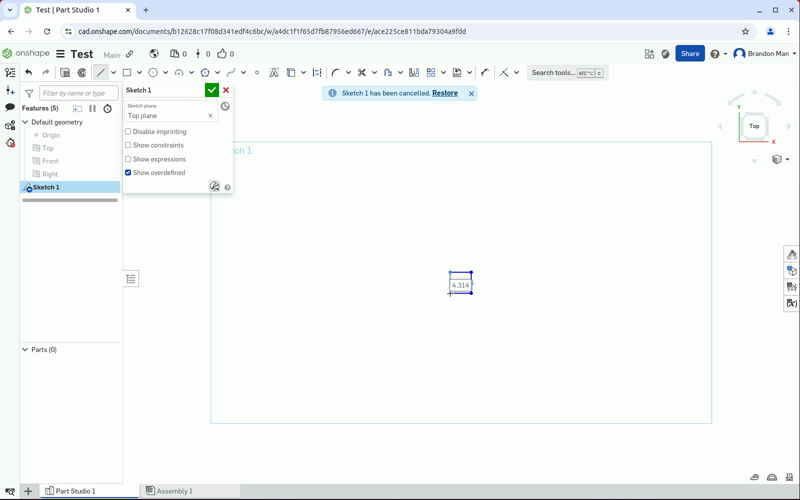
key(esc)
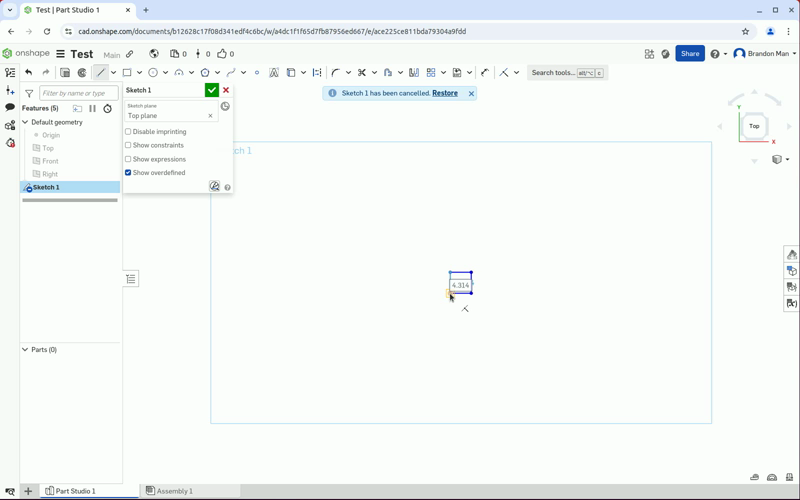
mouse_move(464, 284)
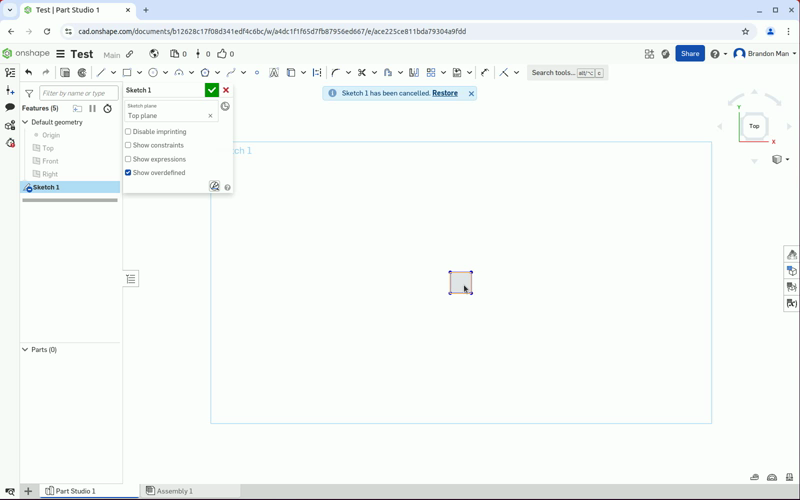
scroll(6)
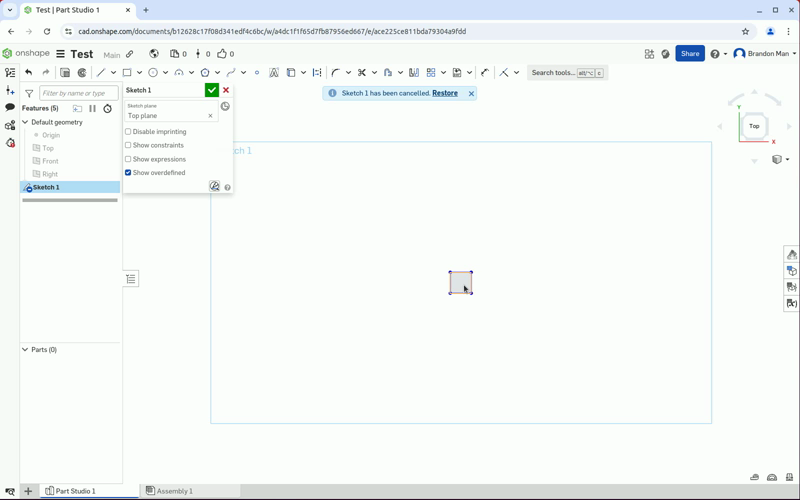
scroll(6)
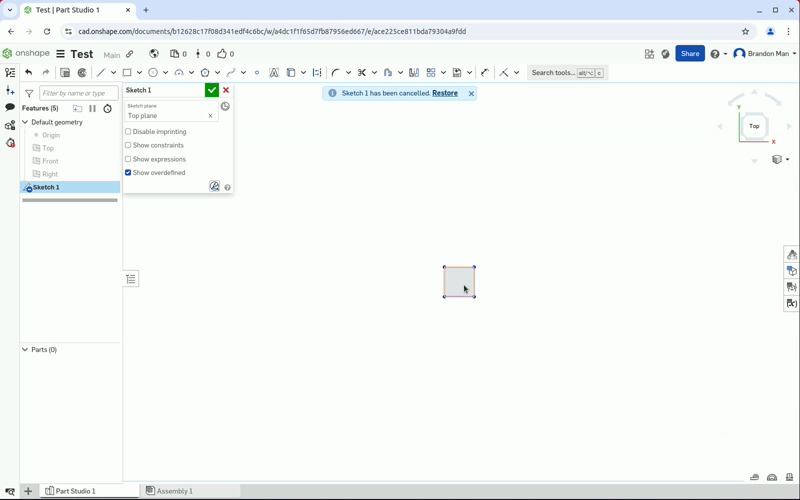
scroll(6)
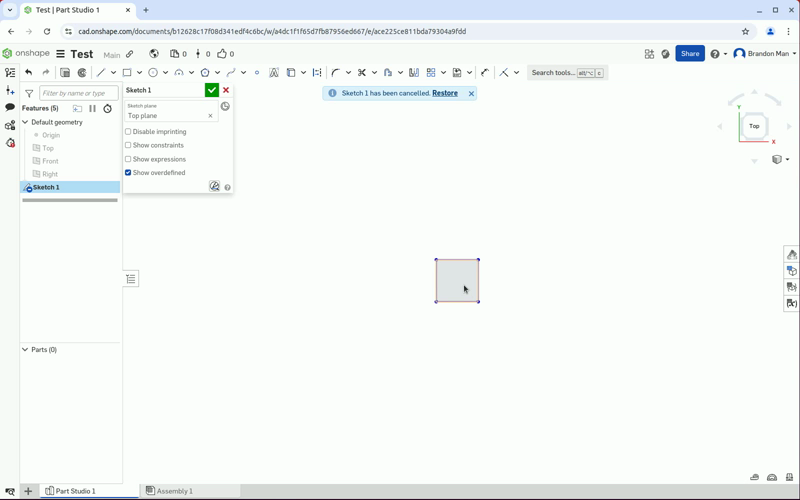
scroll(6)
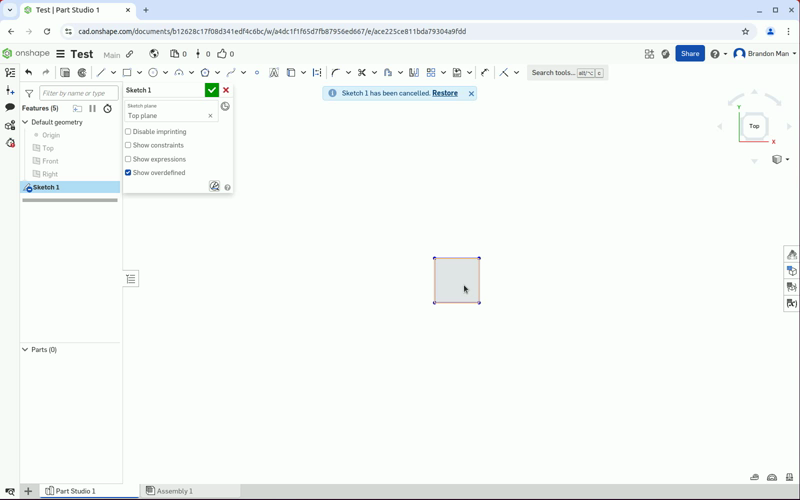
scroll(6)
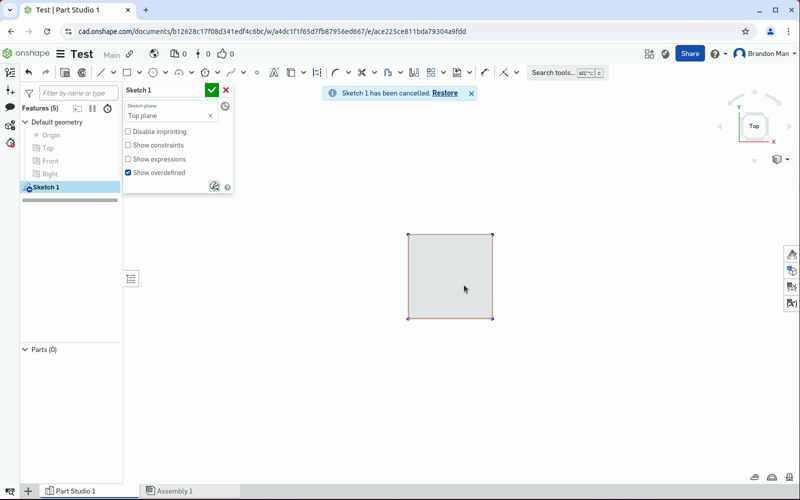
scroll(6)
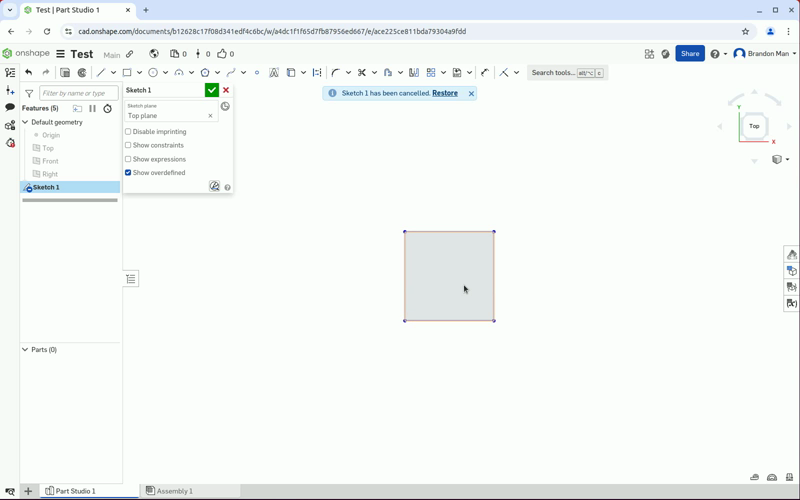
scroll(6)
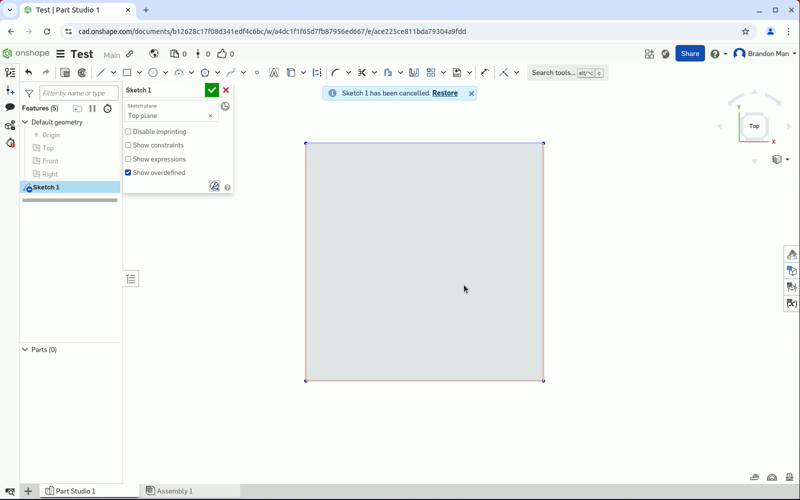
click(464, 284)
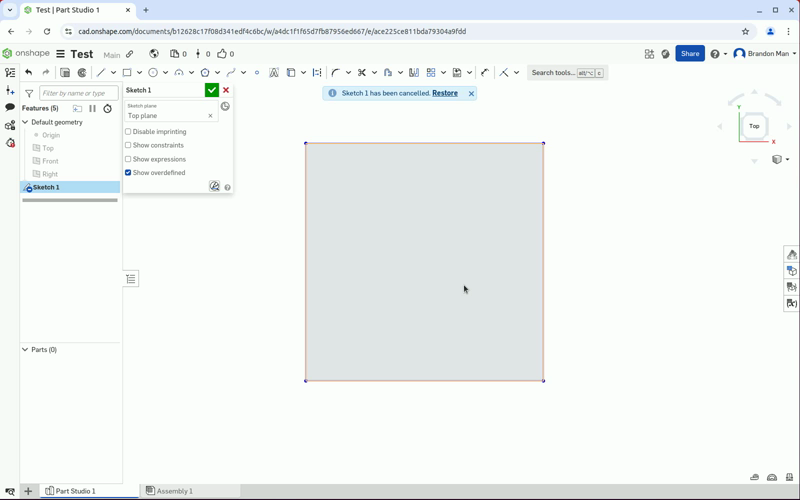
scroll(-6)
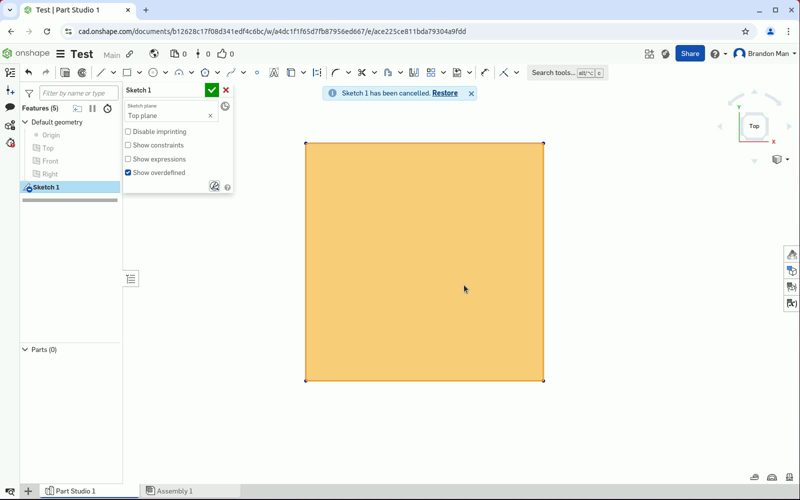
scroll(-6)
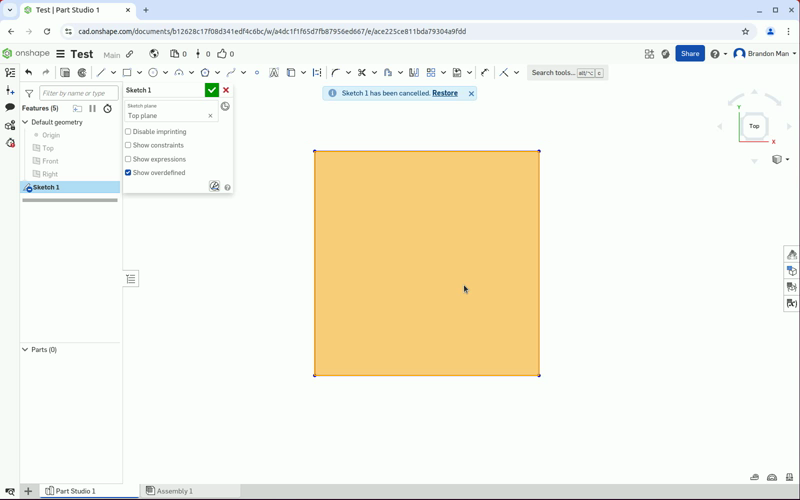
scroll(-6)
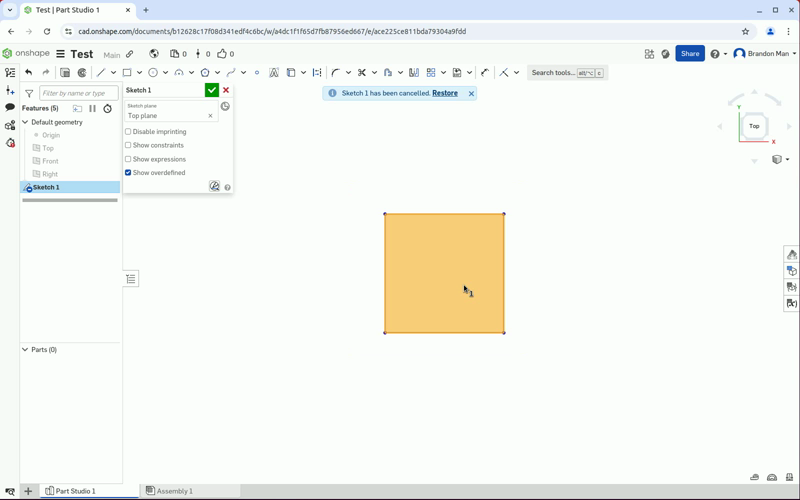
scroll(-6)
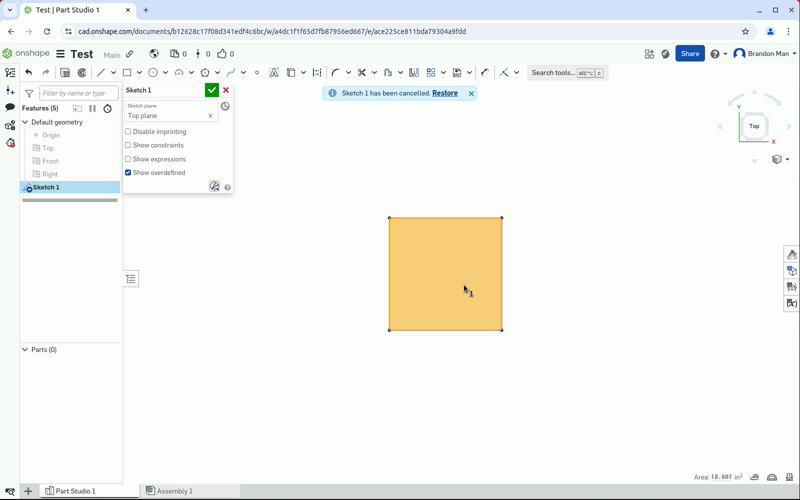
scroll(-6)
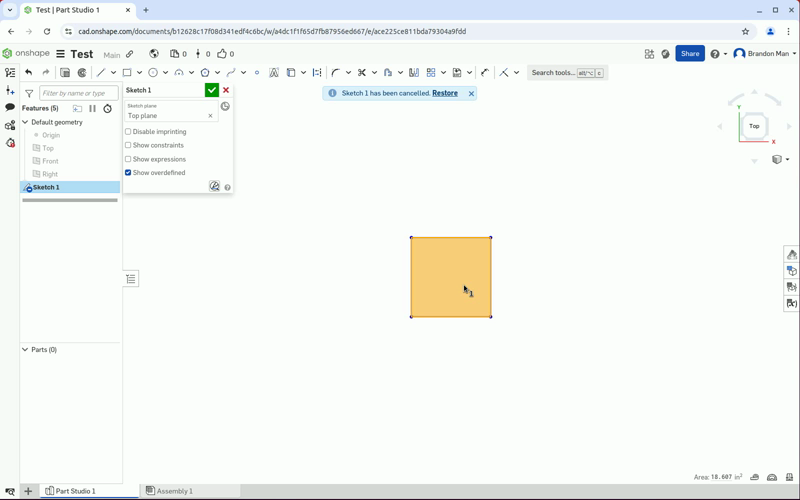
scroll(-6)
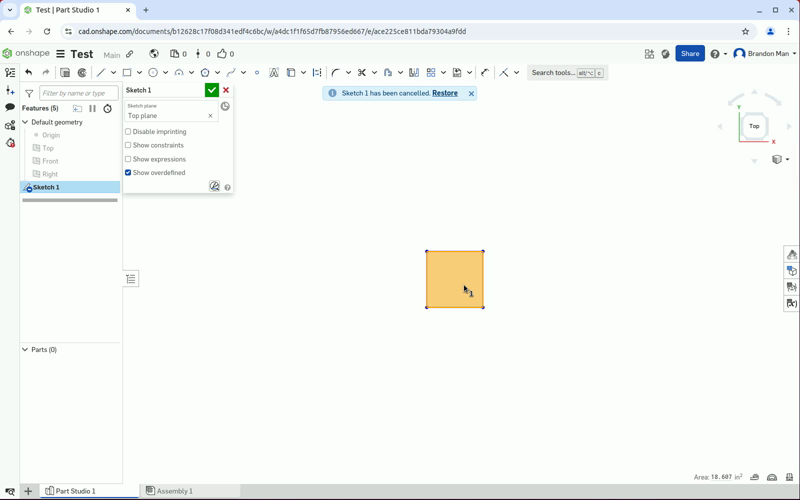
scroll(-6)
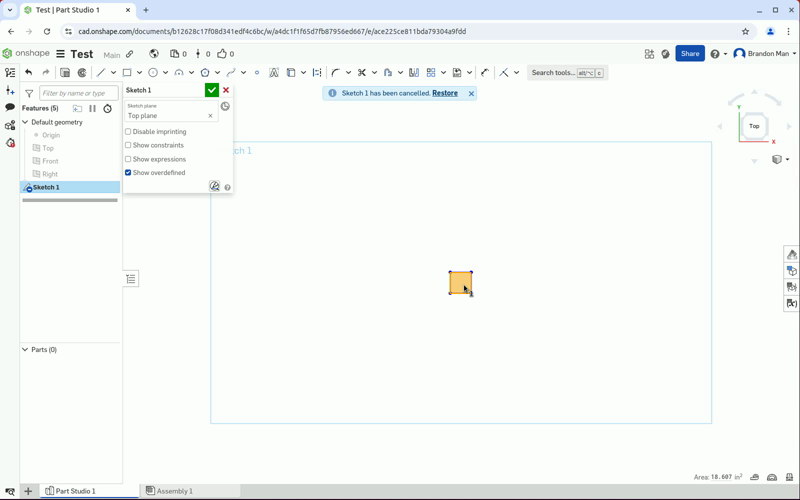
mouse_move(73, 352)
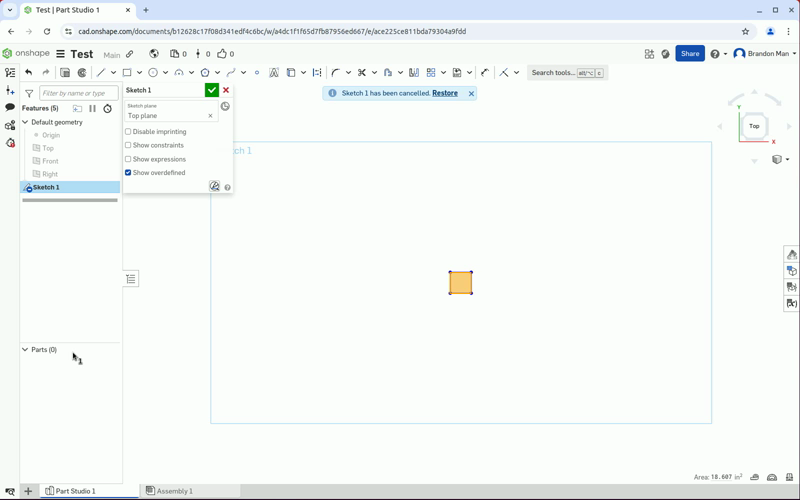
key(shift+y)
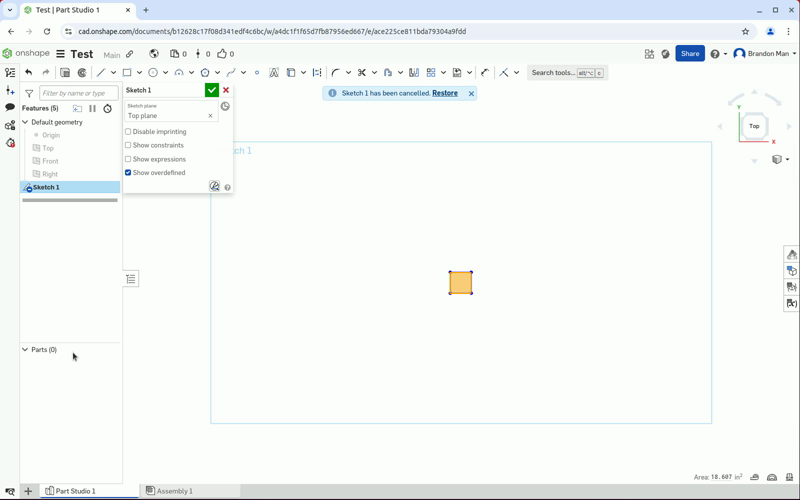
key(shift+e)
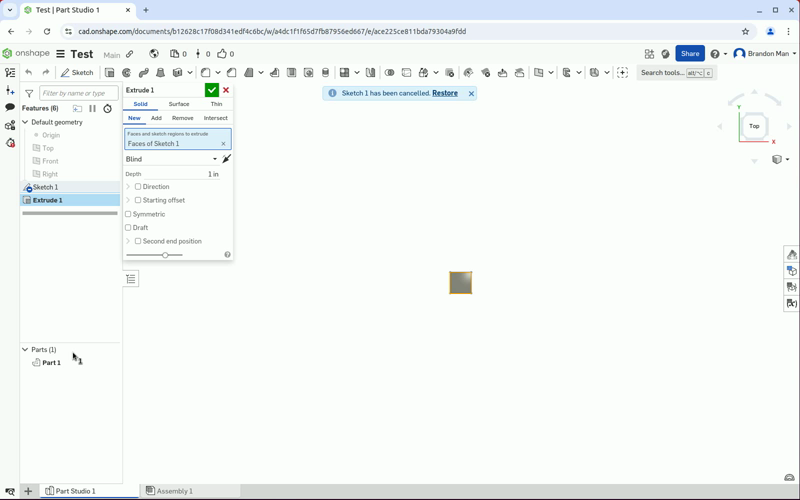
mouse_move(143, 106)
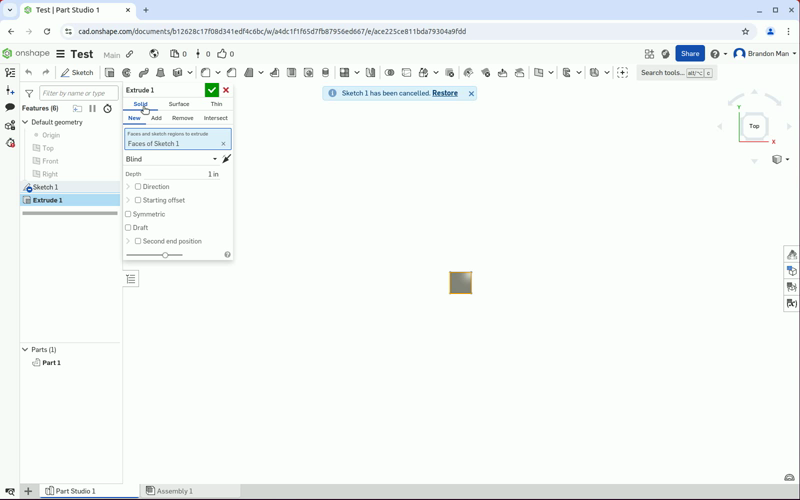
click(143, 106)
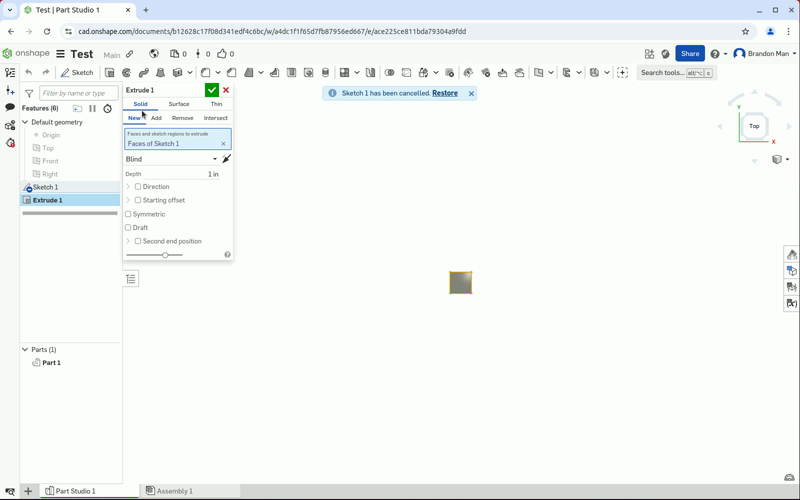
mouse_move(137, 120)
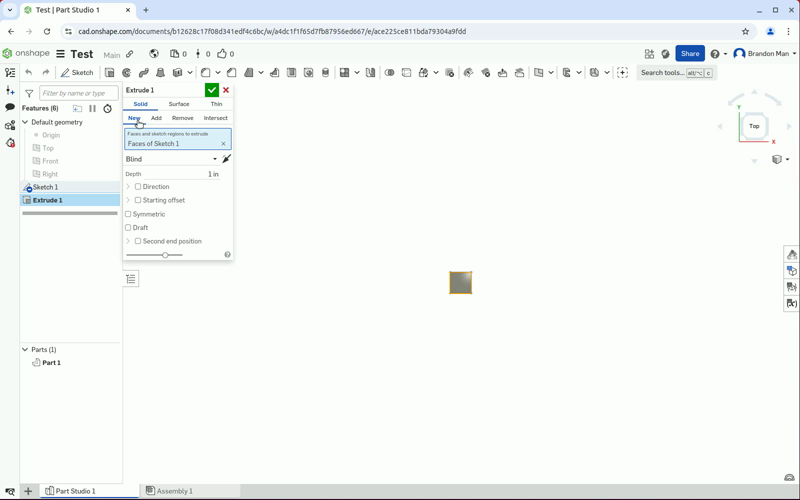
click(137, 120)
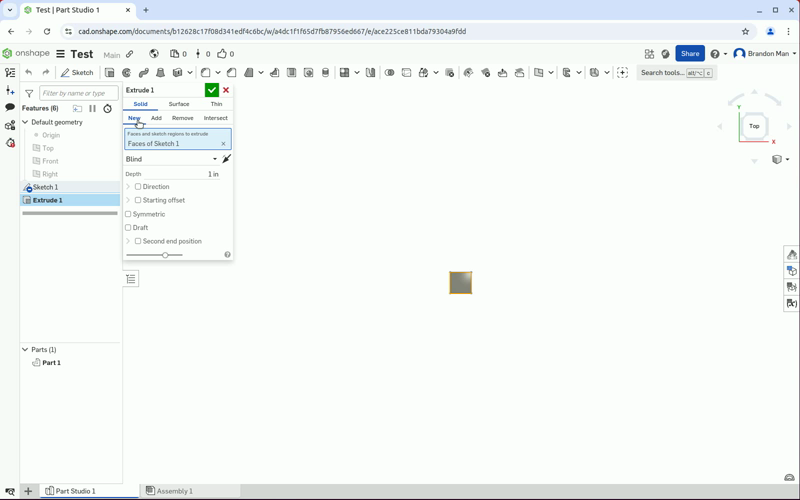
key(tab, 4)
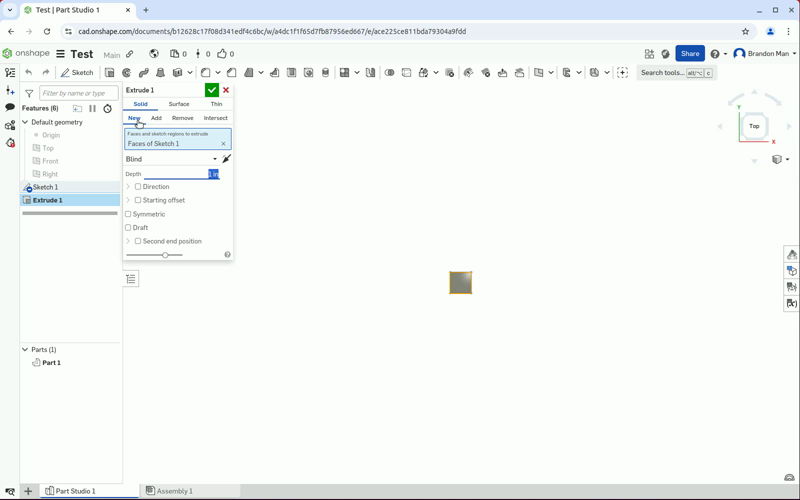
text(14.683)
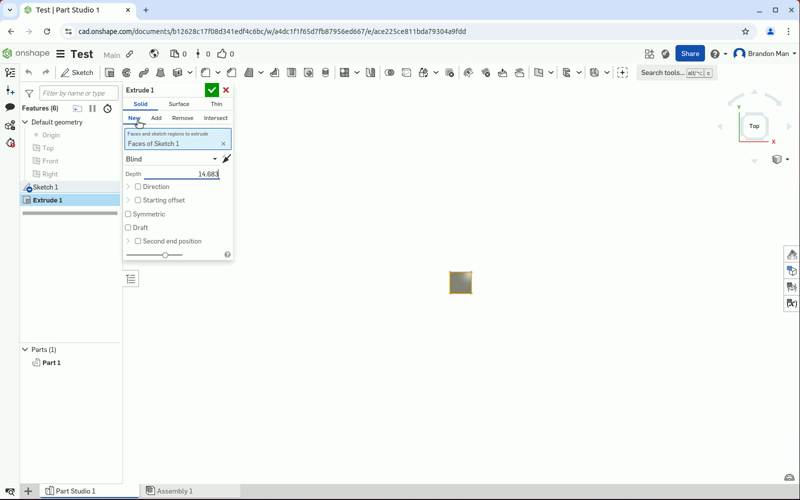
key(enter)
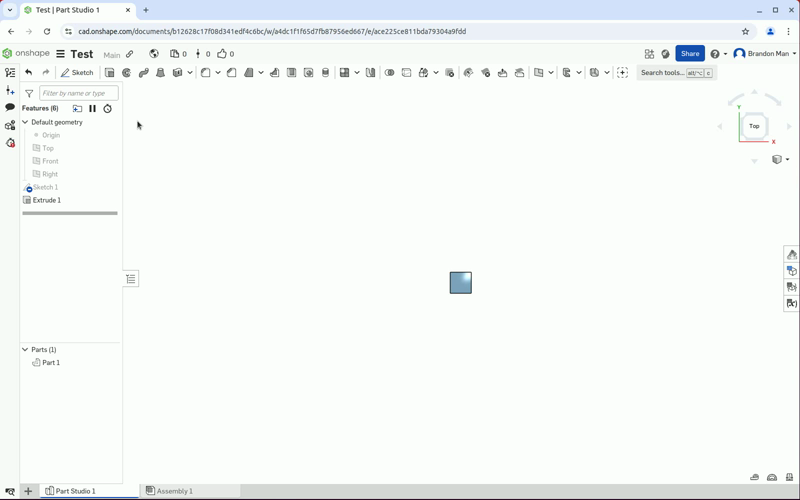
key(shift+h)
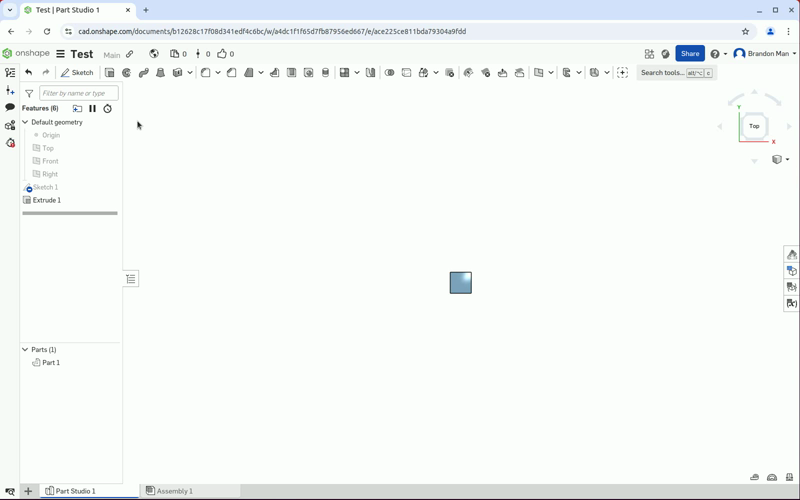
key(shift+h)
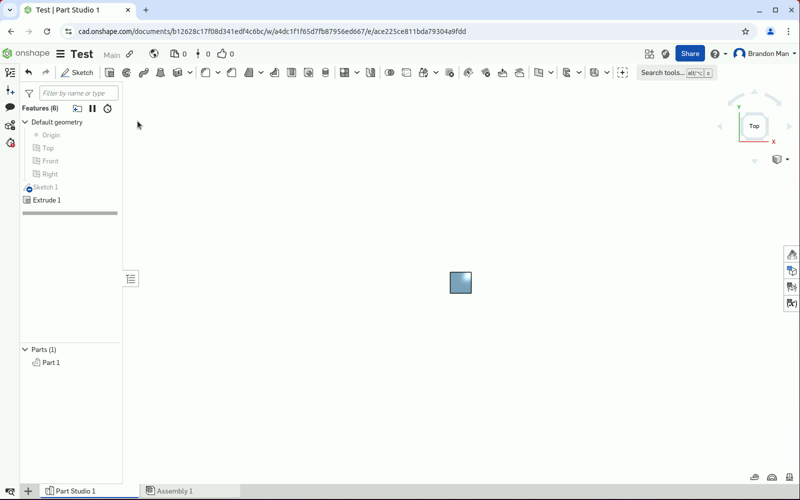
mouse_move(73, 189)
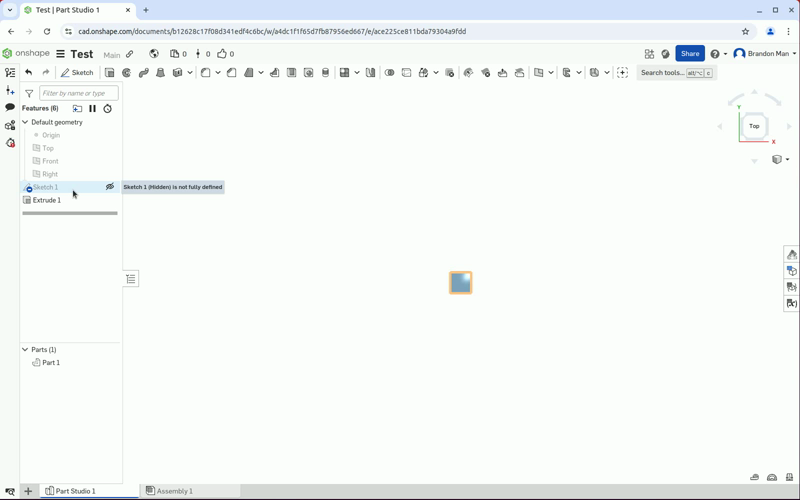
click(73, 189)
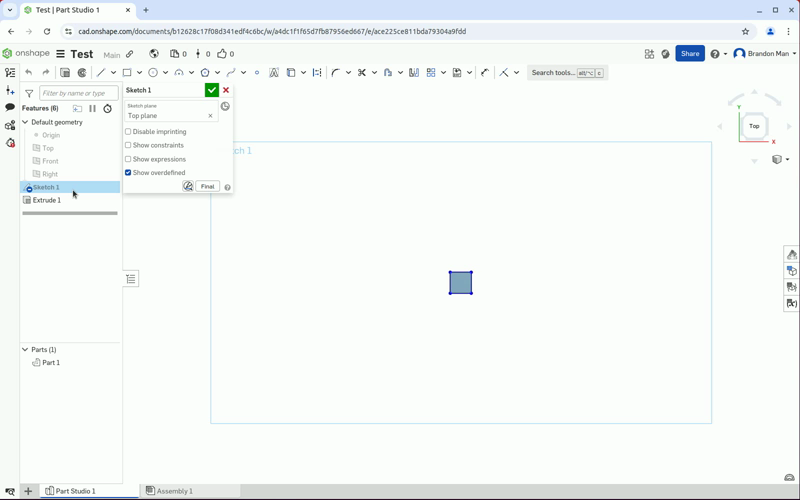
mouse_move(229, 92)
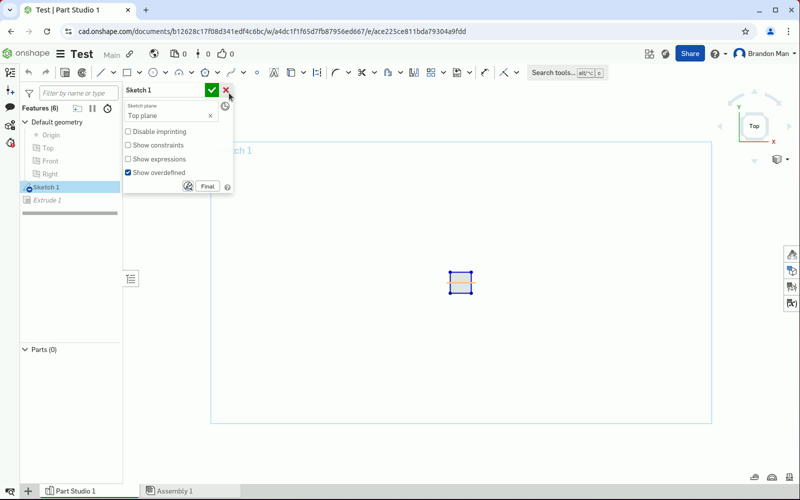
click(229, 92)
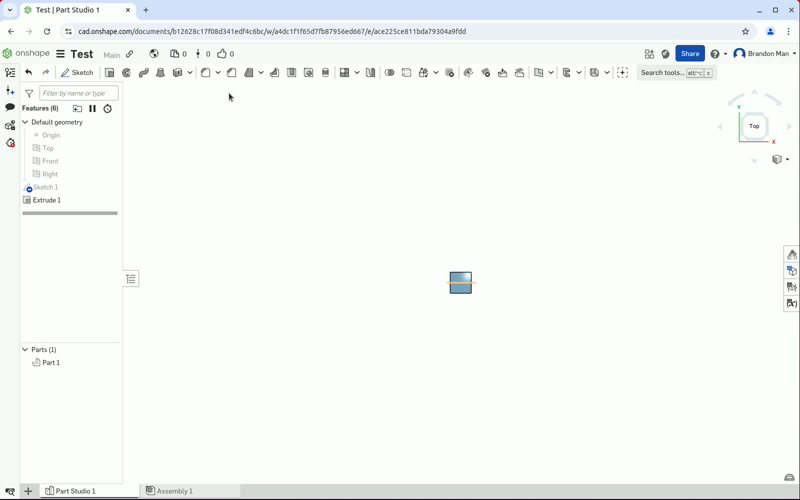
mouse_move(541, 75)
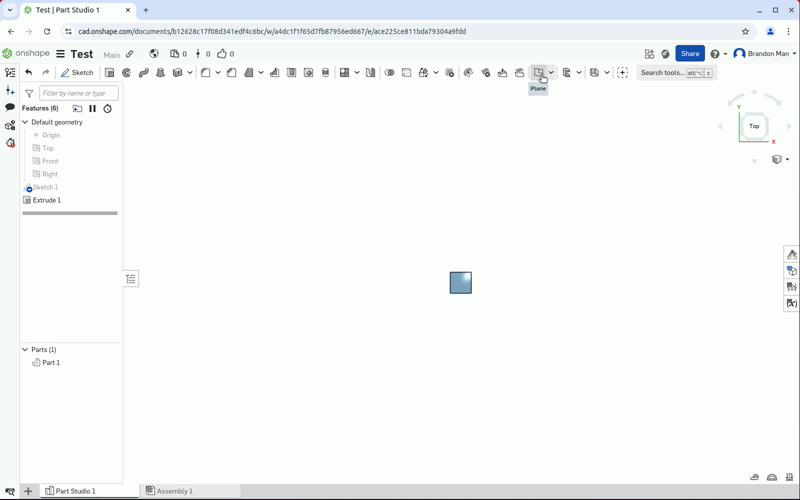
click(541, 75)
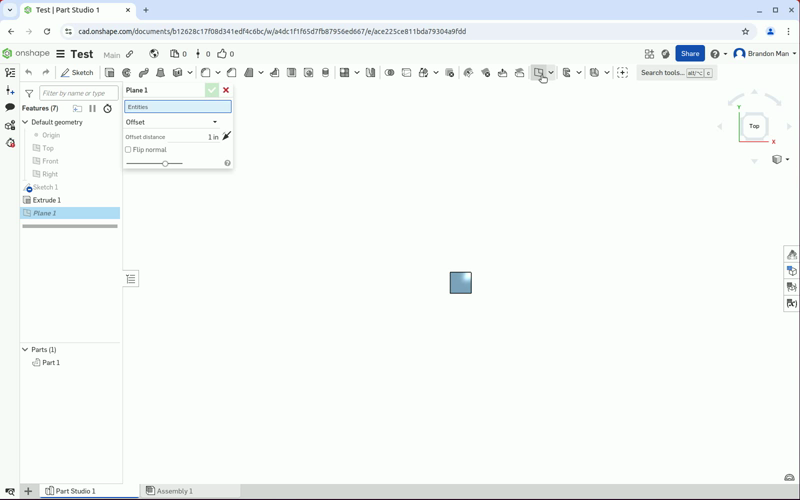
mouse_move(73, 150)
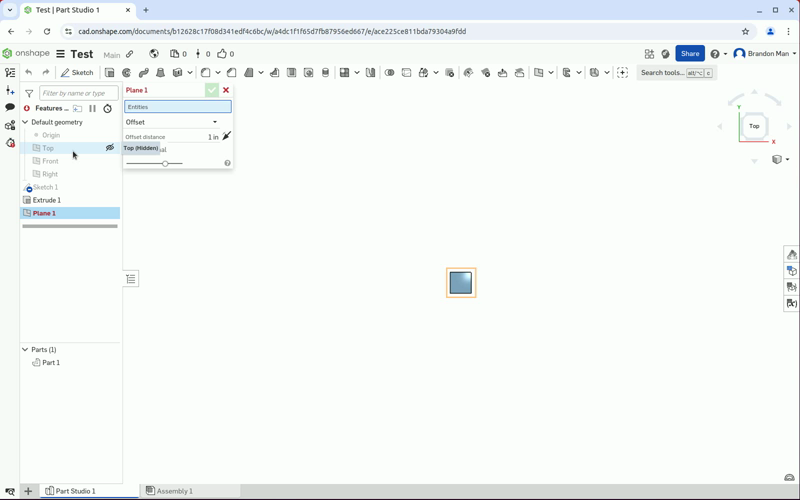
click(73, 150)
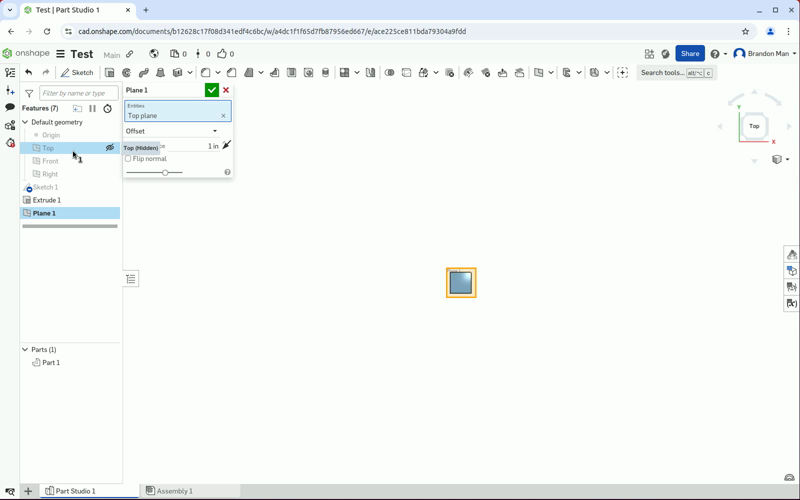
key(tab, 2)
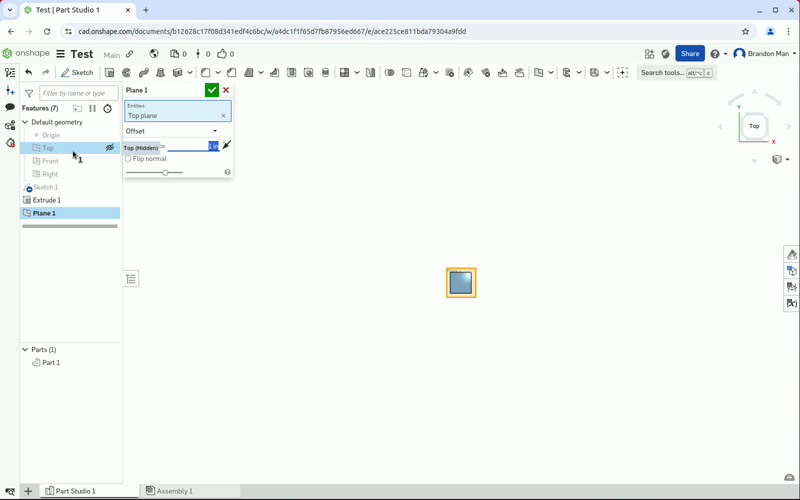
text(14.697)
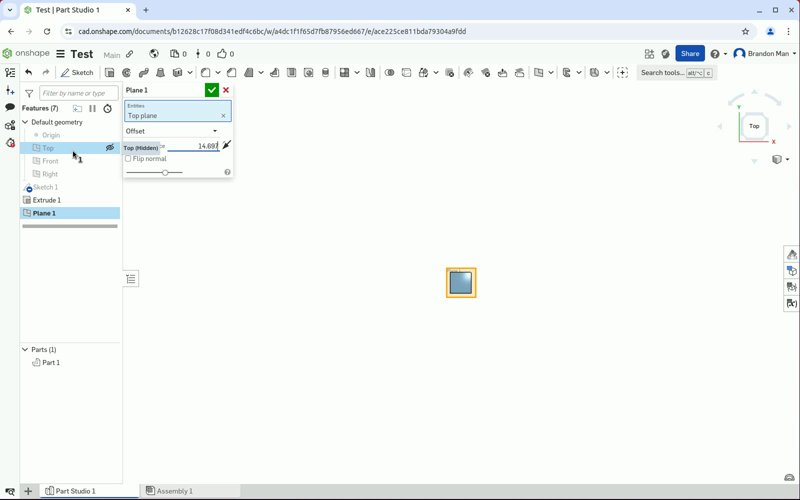
key(enter, 2)
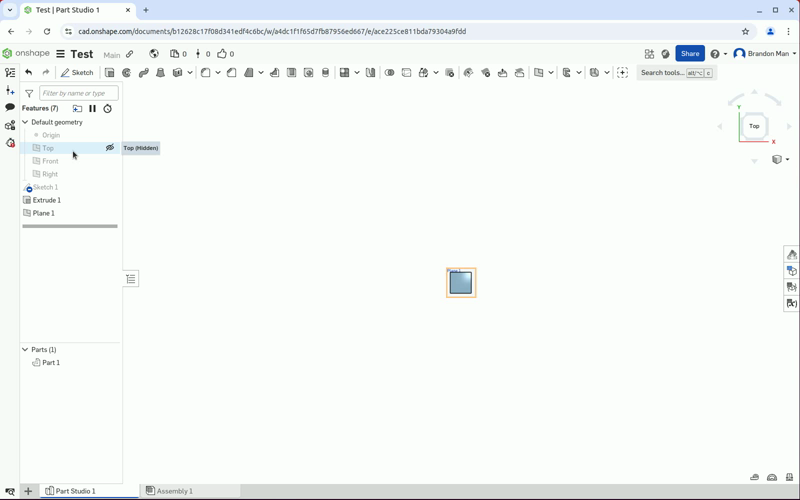
key(shift+s)
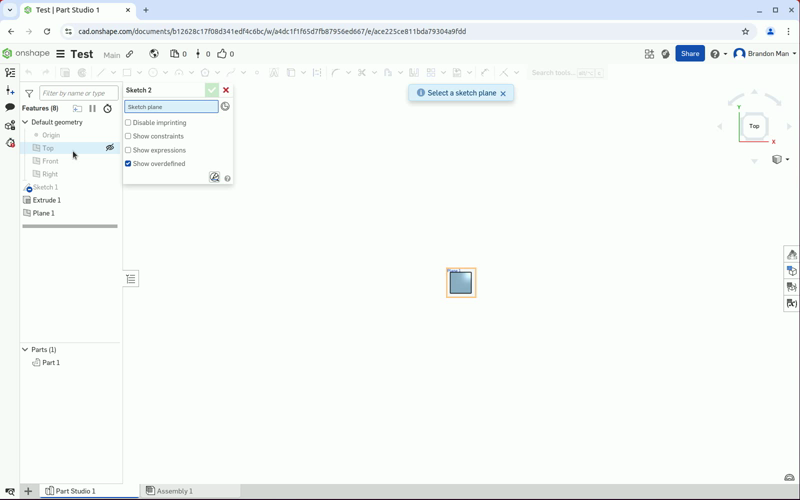
mouse_move(73, 215)
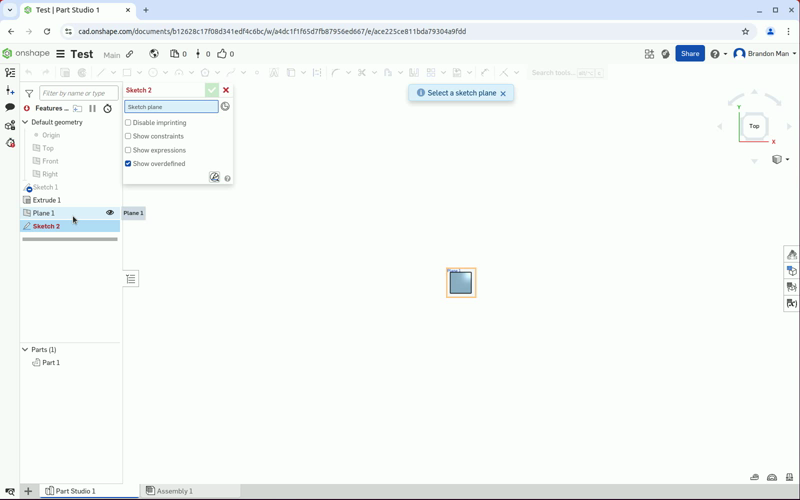
click(73, 215)
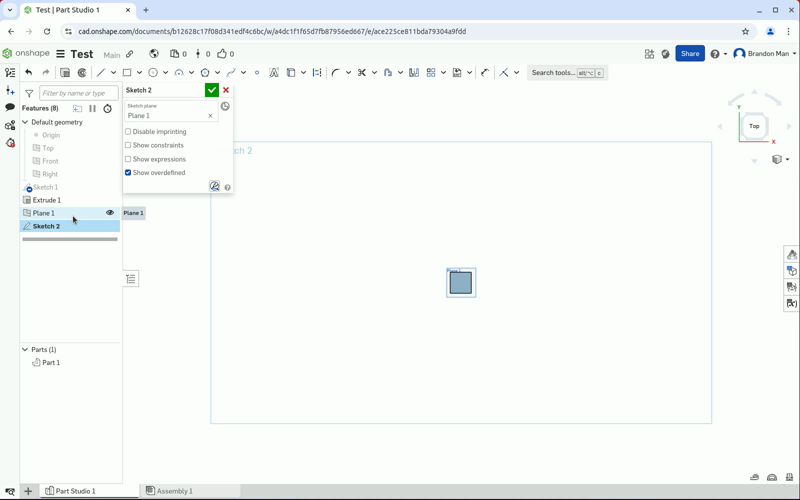
mouse_move(73, 352)
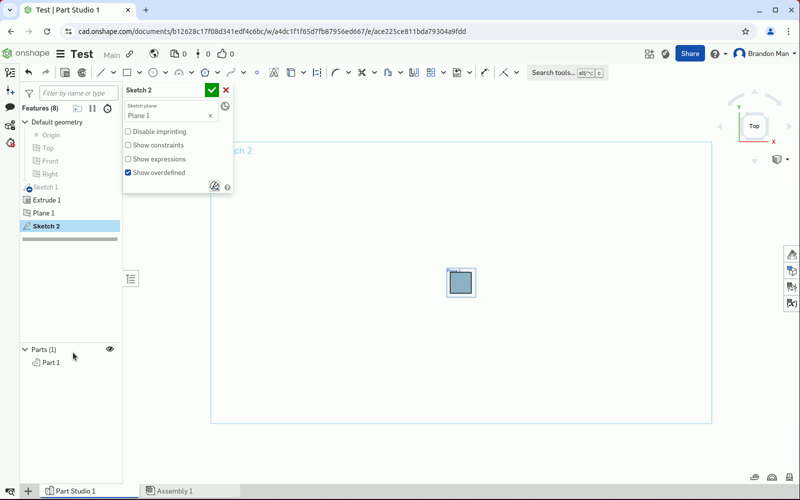
key(y)
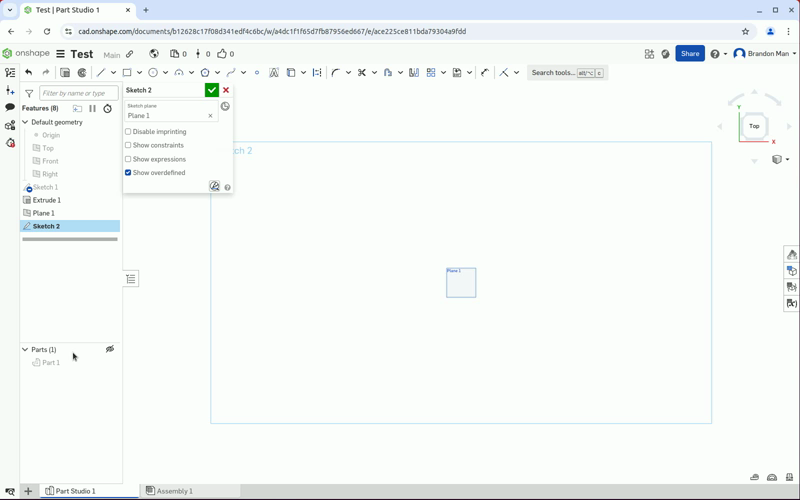
key(c)
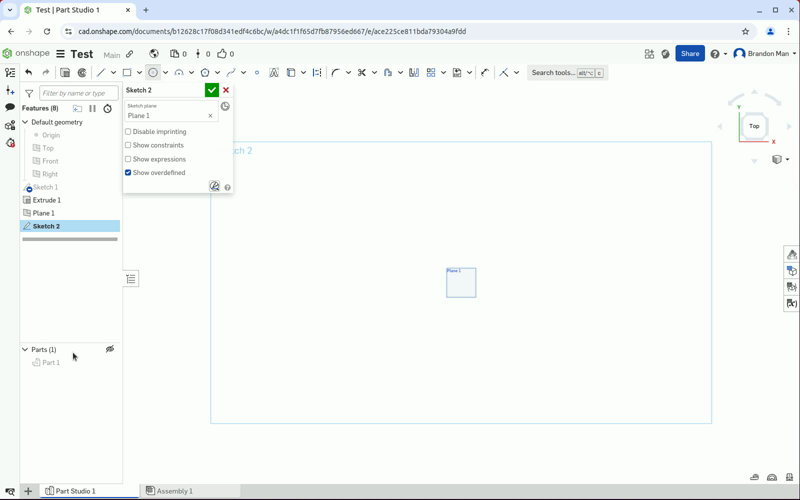
key_down(shift)
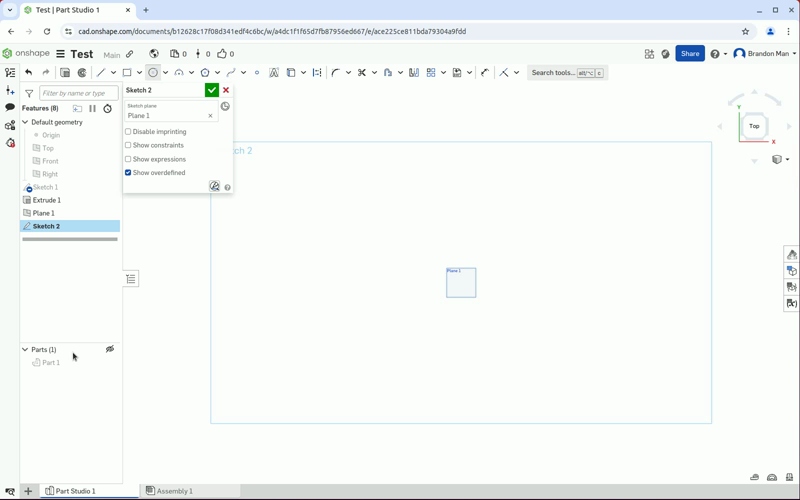
mouse_move(461, 282)
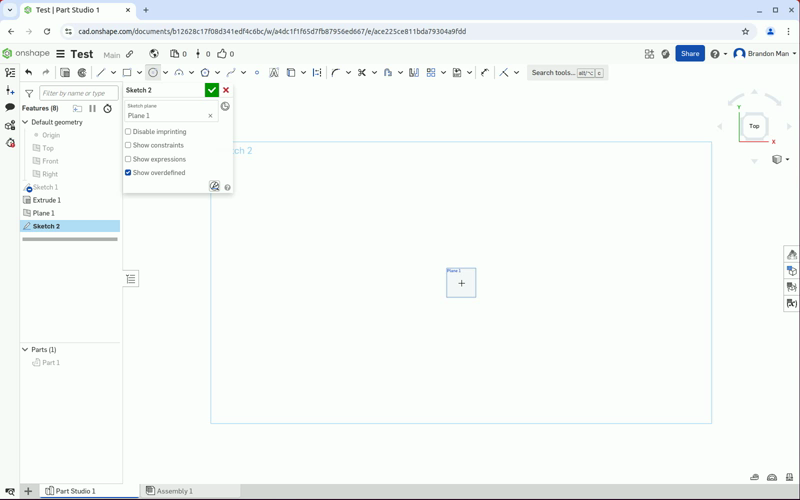
click(461, 282)
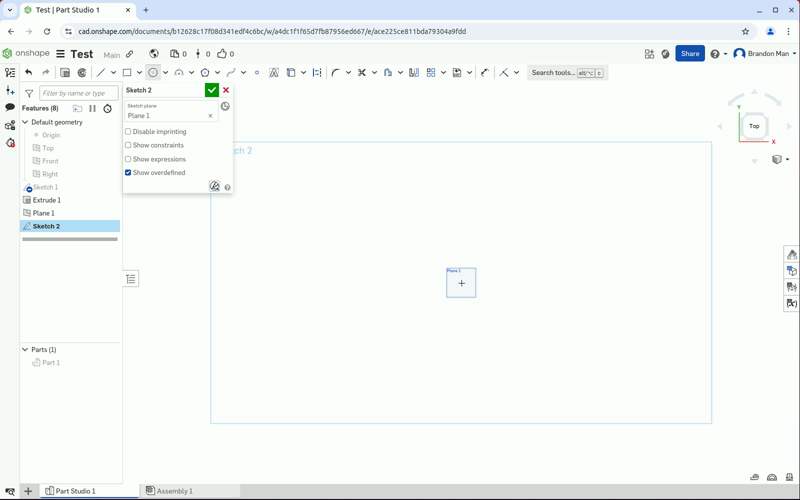
key_up(shift)
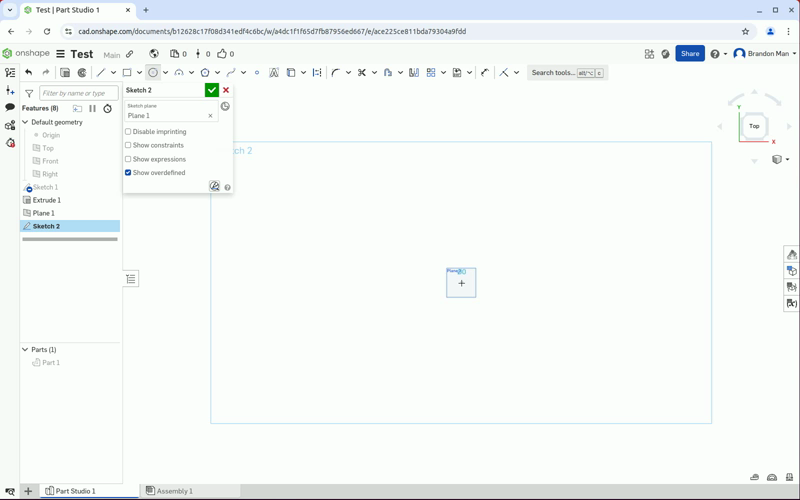
mouse_move(467, 282)
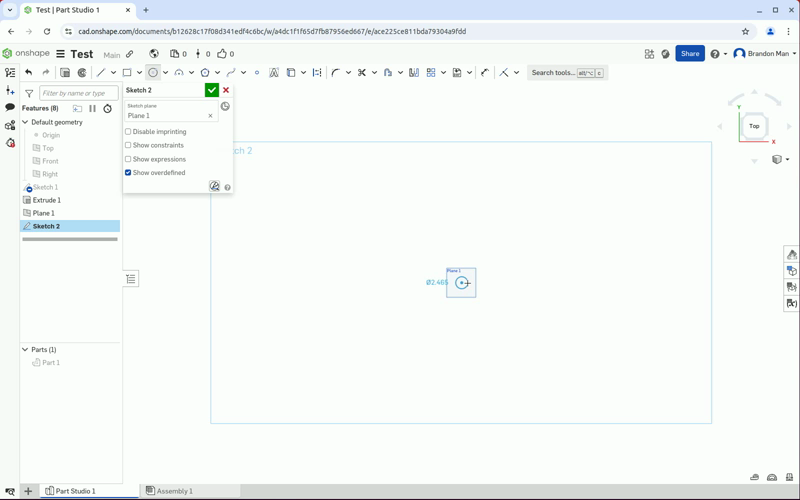
click(467, 282)
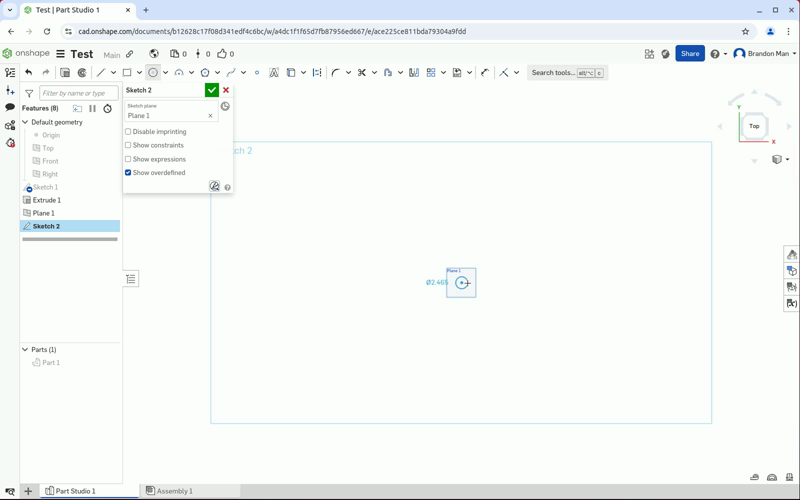
key(esc)
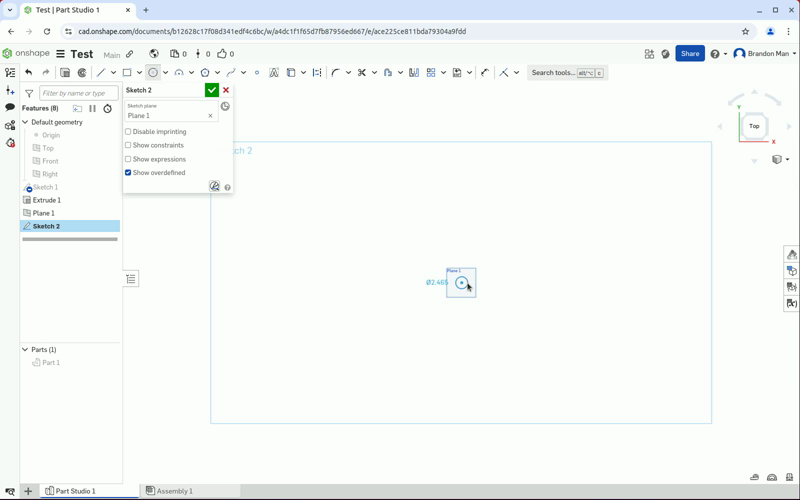
mouse_move(459, 287)
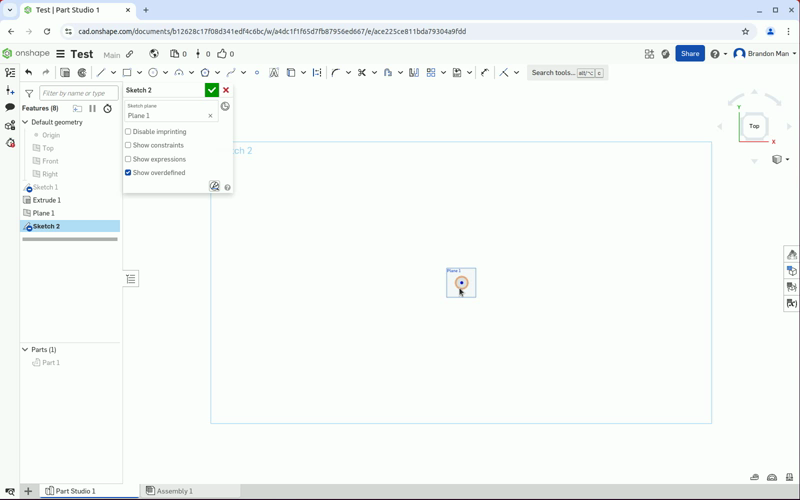
scroll(6)
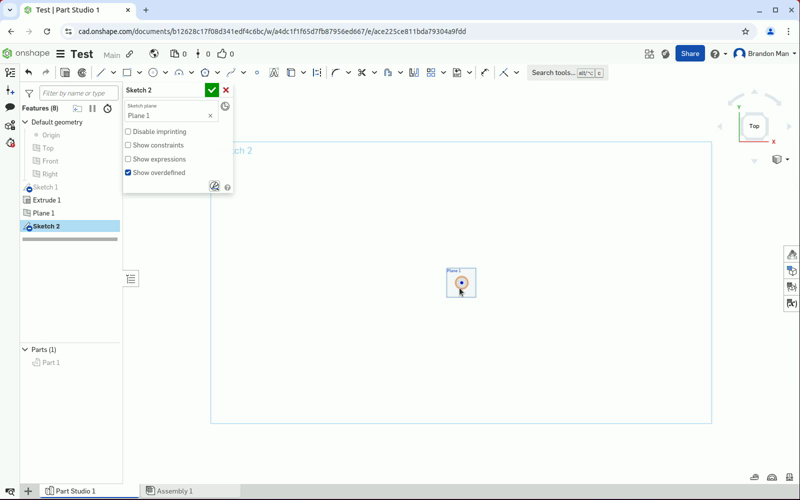
scroll(6)
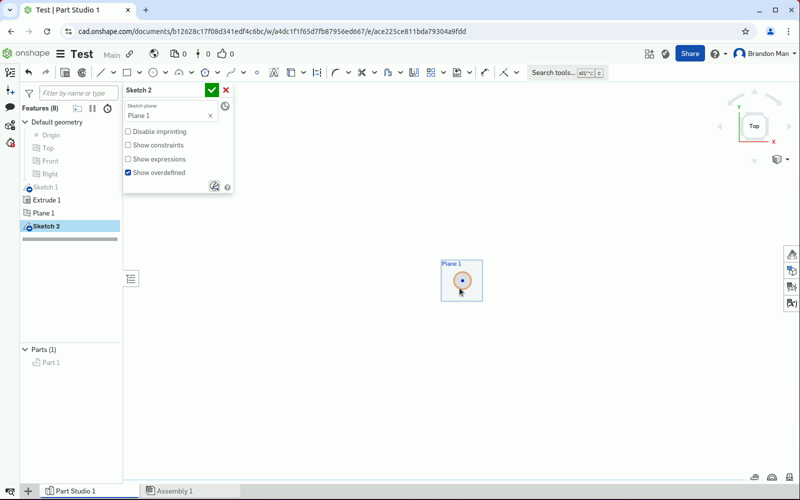
scroll(6)
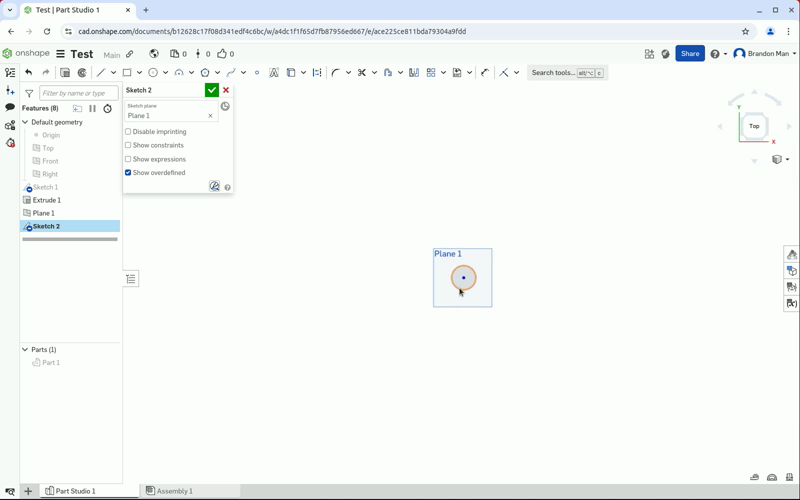
scroll(6)
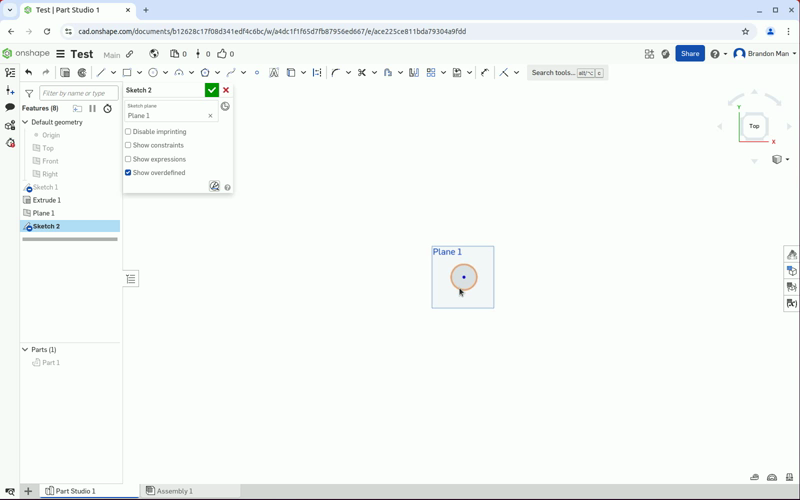
scroll(6)
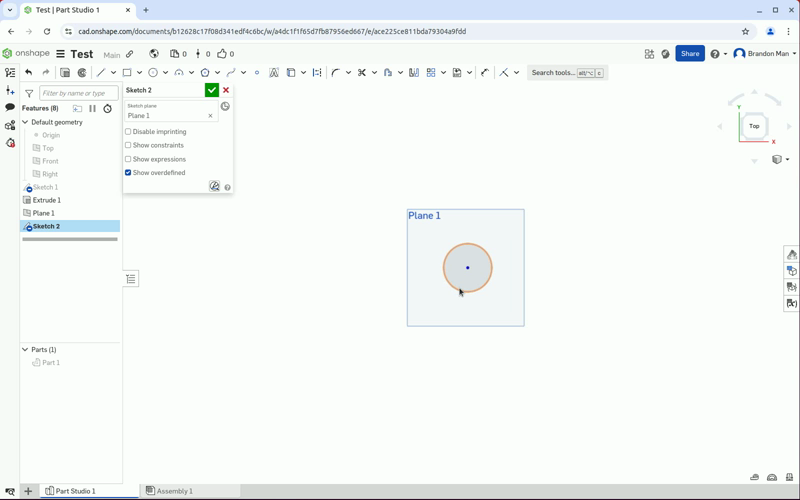
scroll(6)
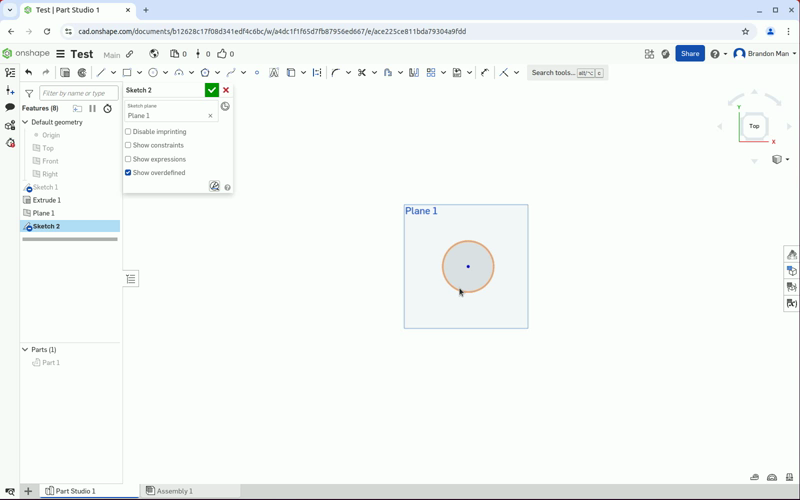
scroll(6)
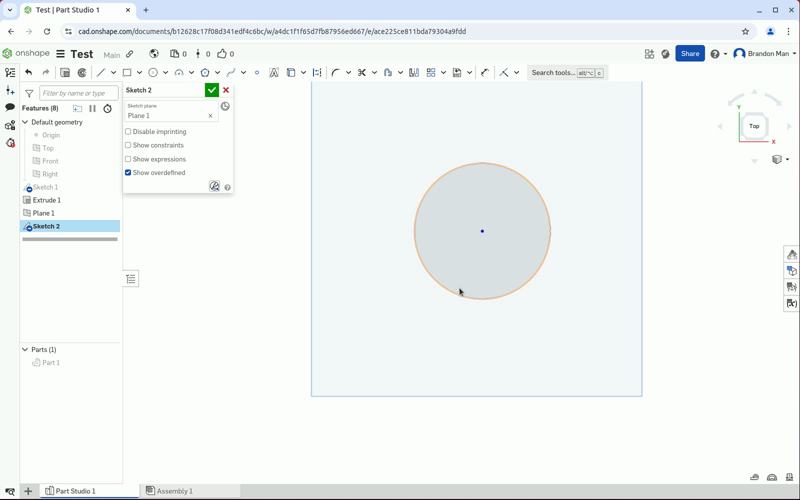
click(459, 287)
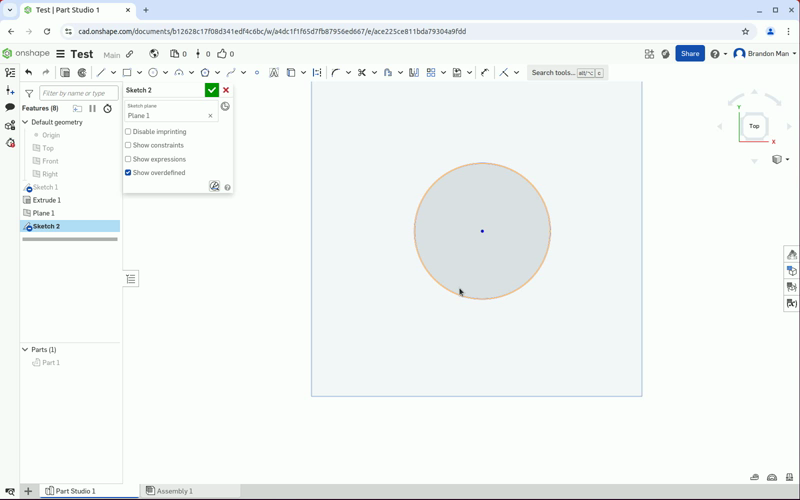
scroll(-6)
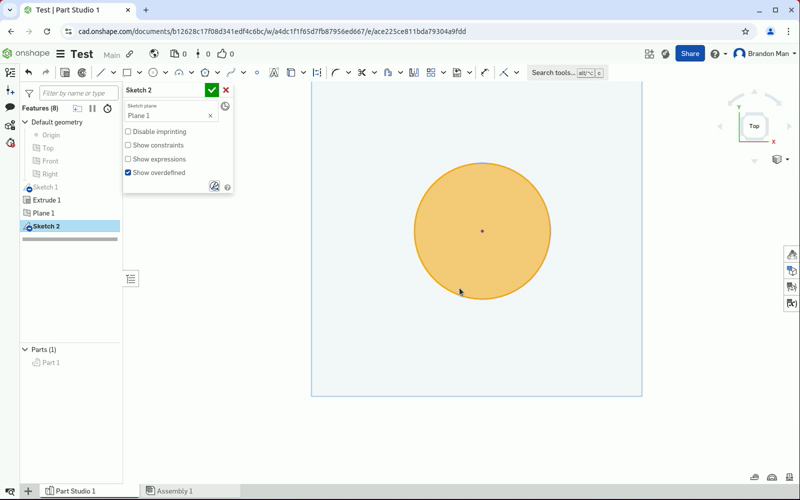
scroll(-6)
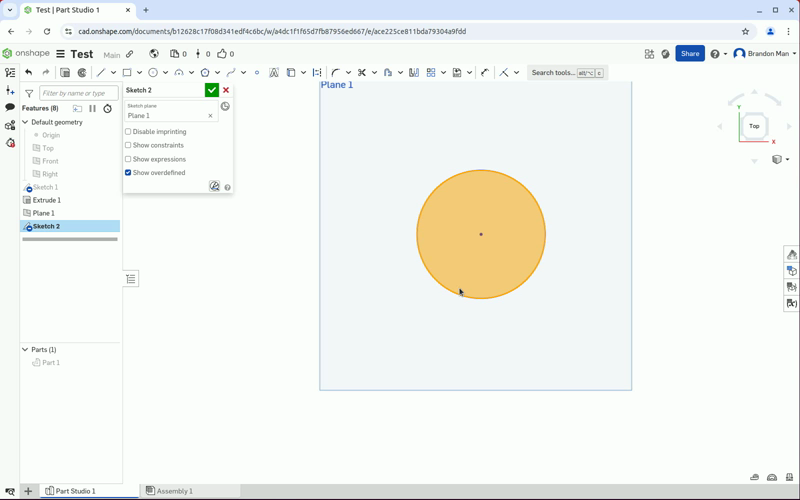
scroll(-6)
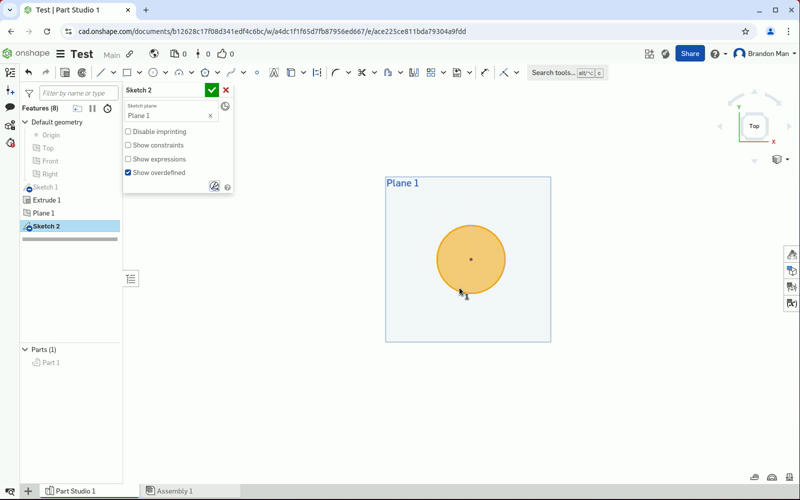
scroll(-6)
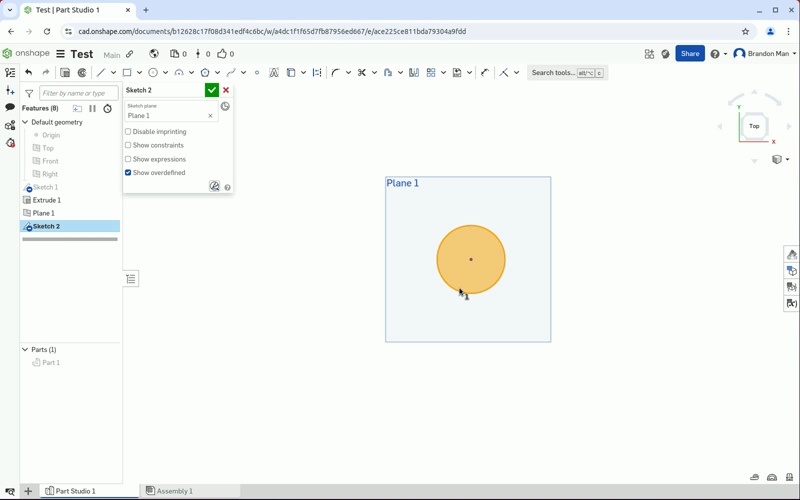
scroll(-6)
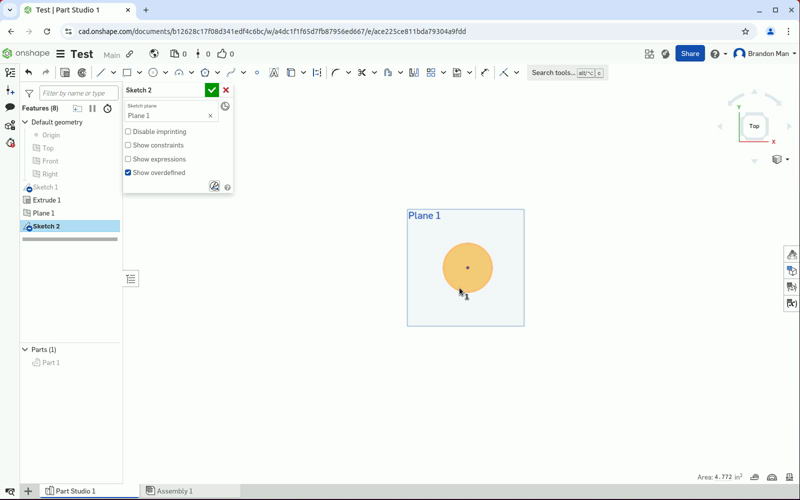
scroll(-6)
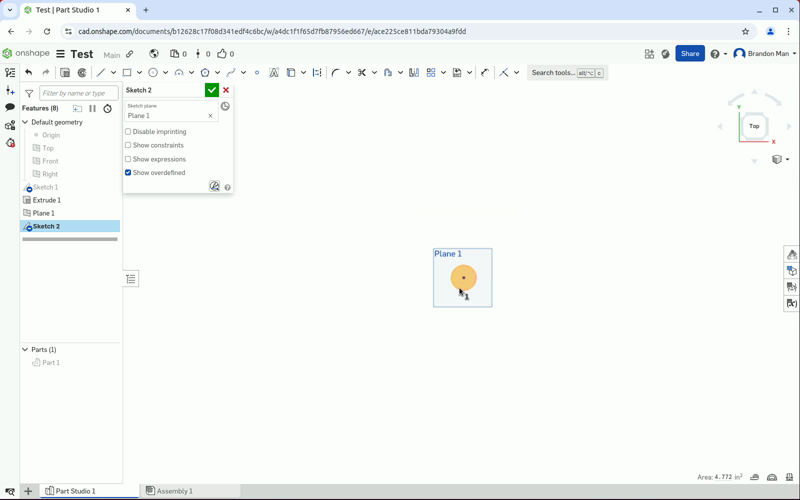
scroll(-6)
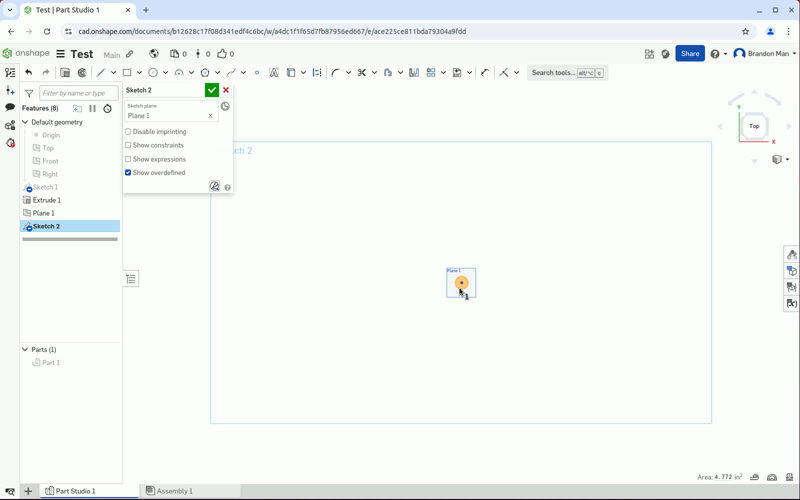
mouse_move(73, 352)
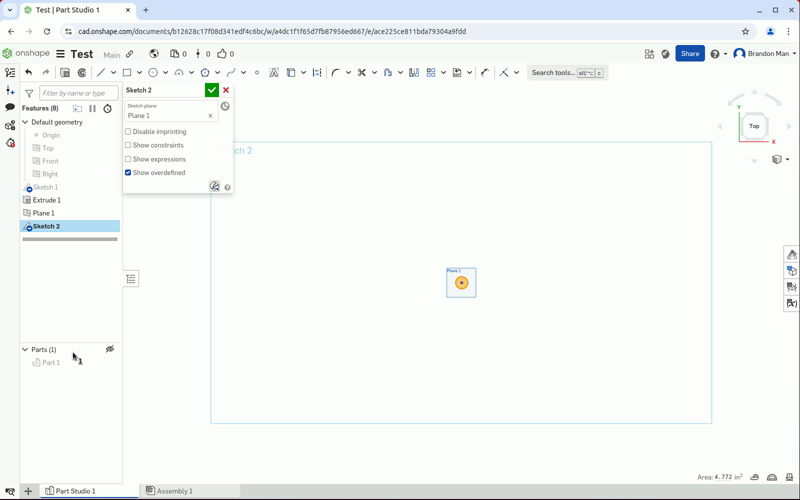
key(shift+y)
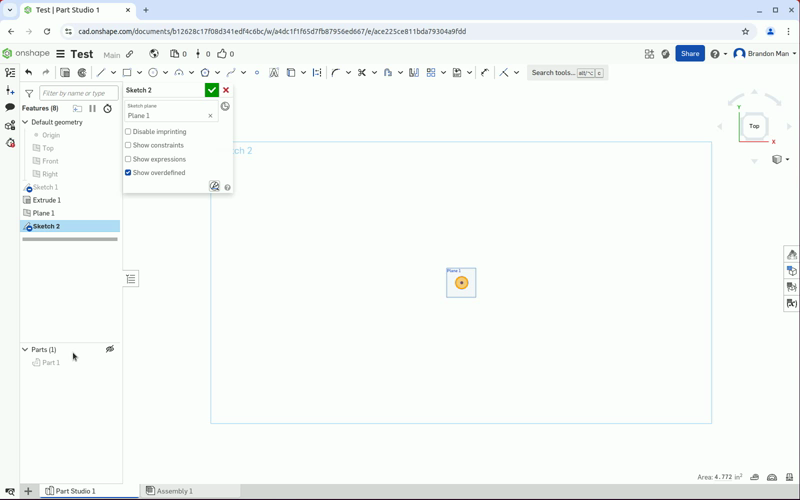
key(shift+e)
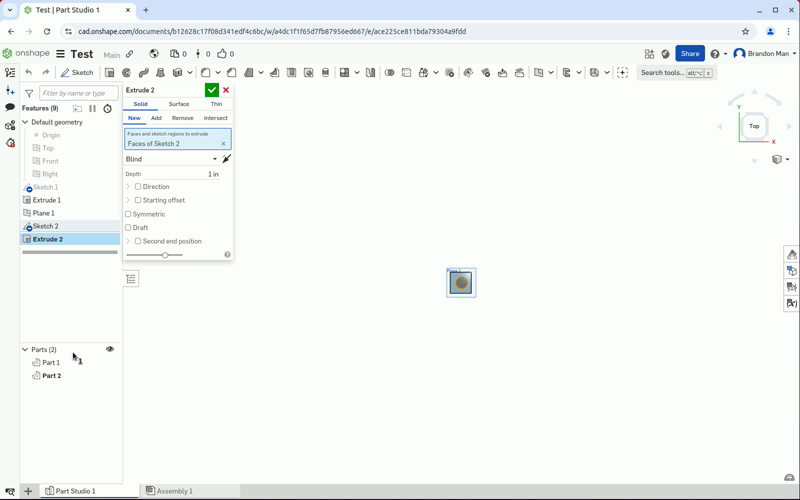
mouse_move(143, 106)
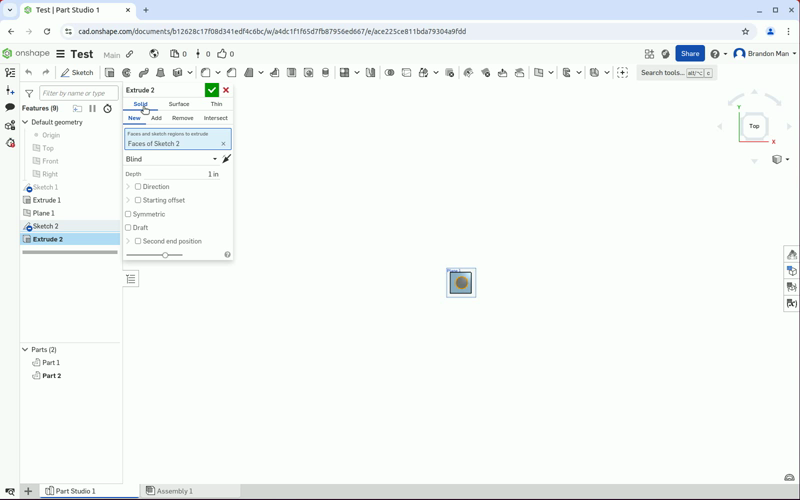
click(143, 106)
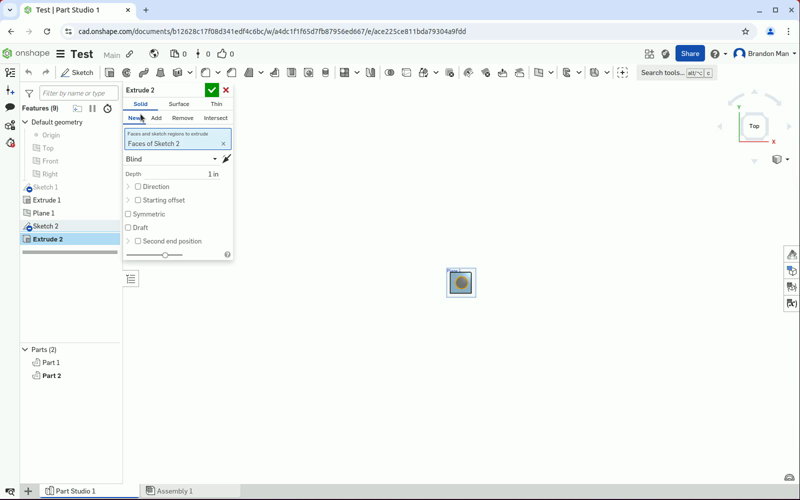
mouse_move(137, 120)
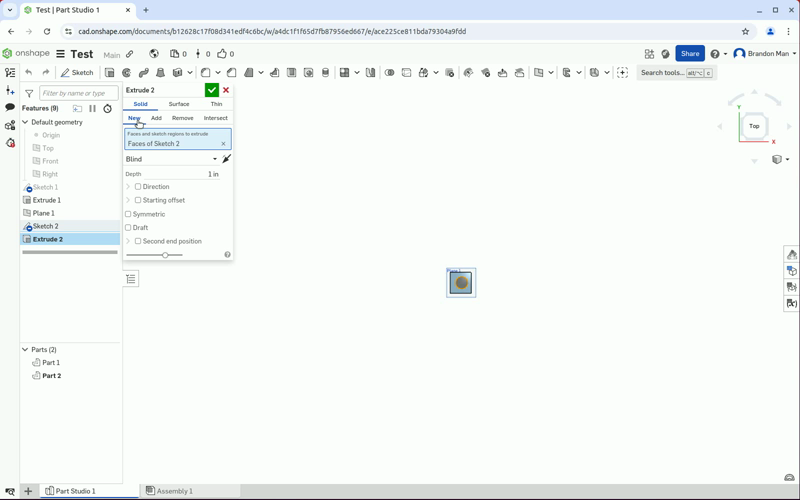
click(137, 120)
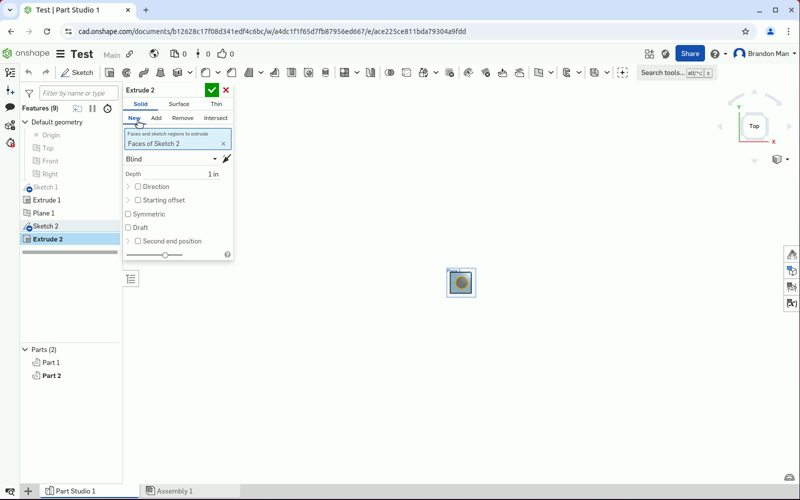
key(tab, 4)
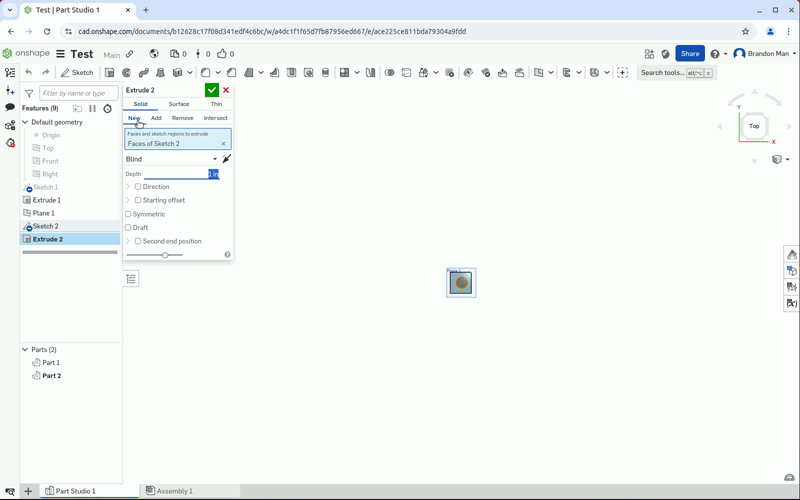
text(8.425)
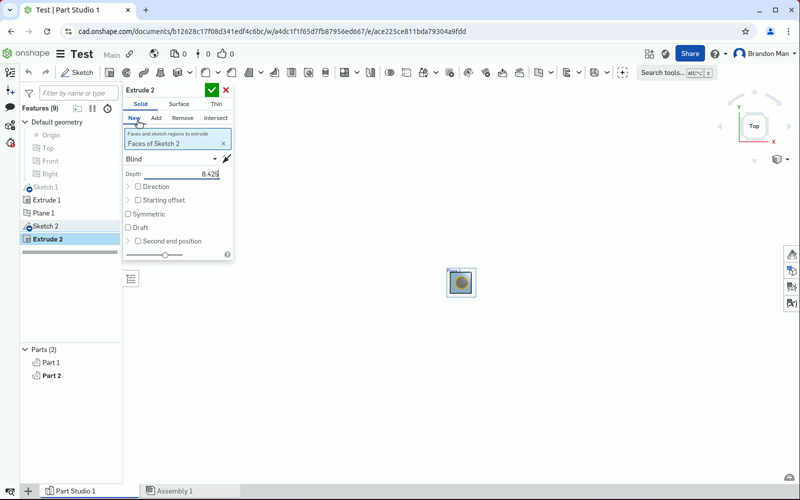
key(enter)
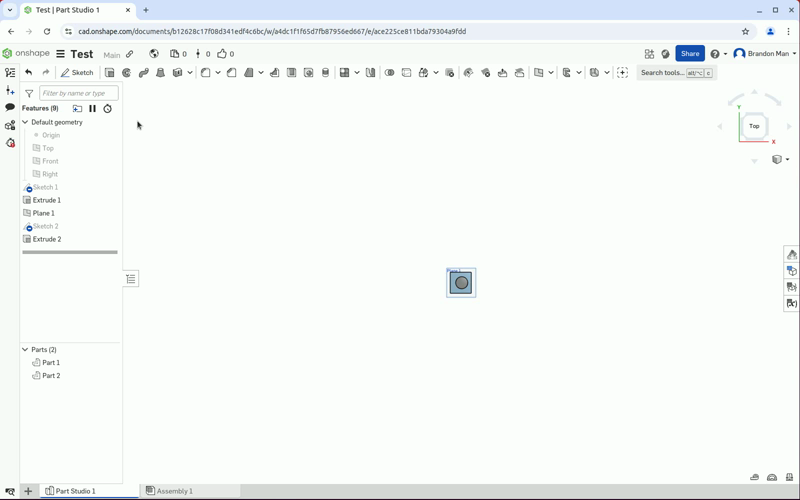
key(shift+h)
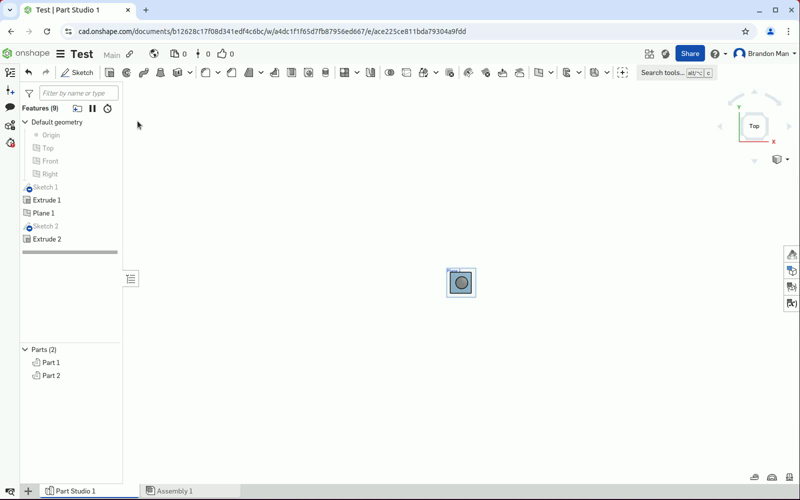
key(shift+h)
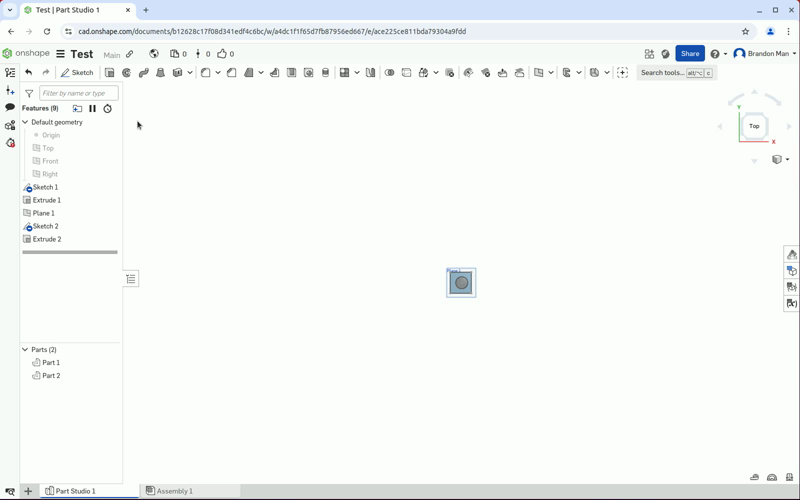
key(shift+7)
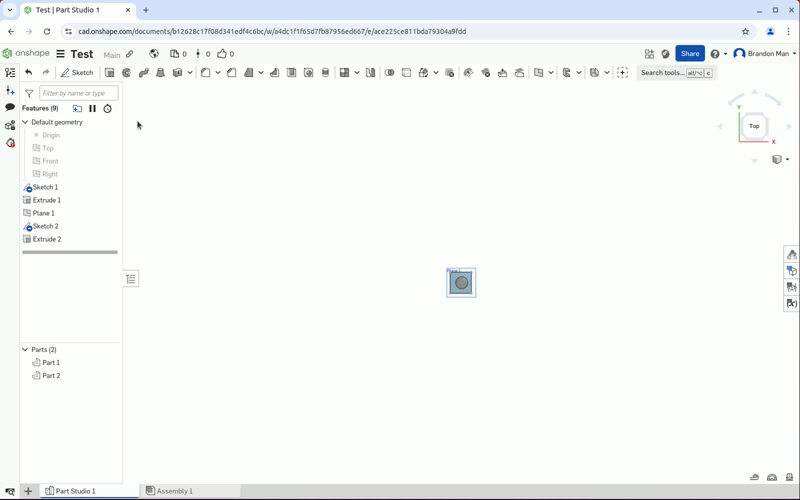
key(up, 3)
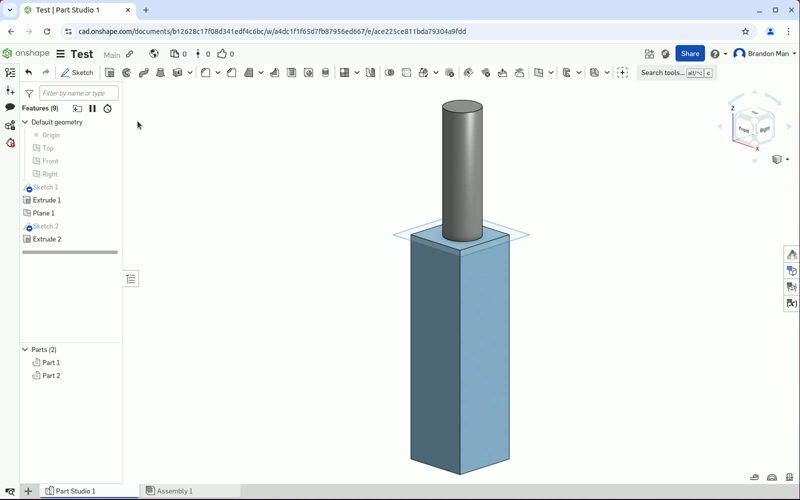
key(left, 3)
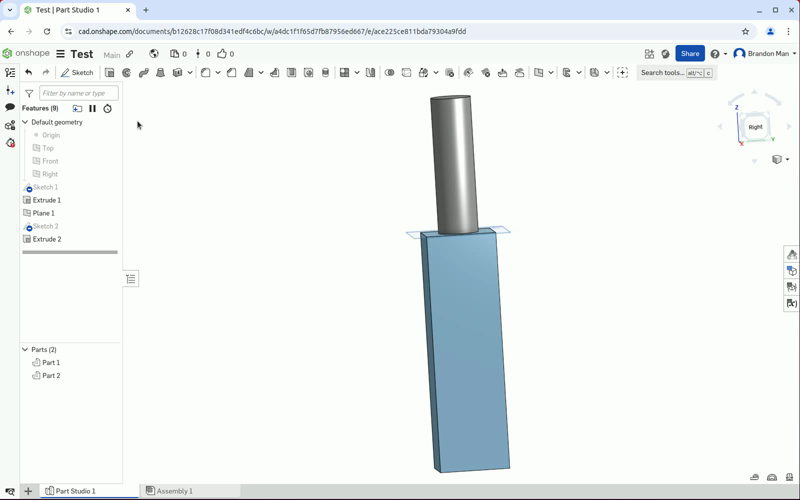
key(right, 3)
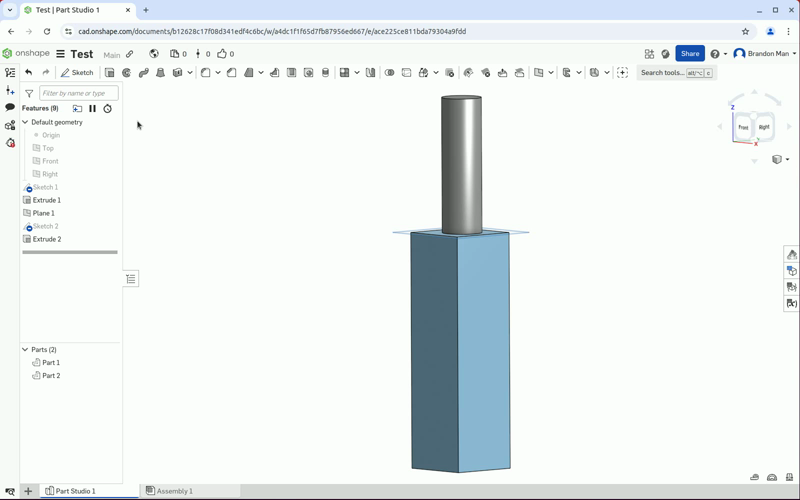
key(down, 3)
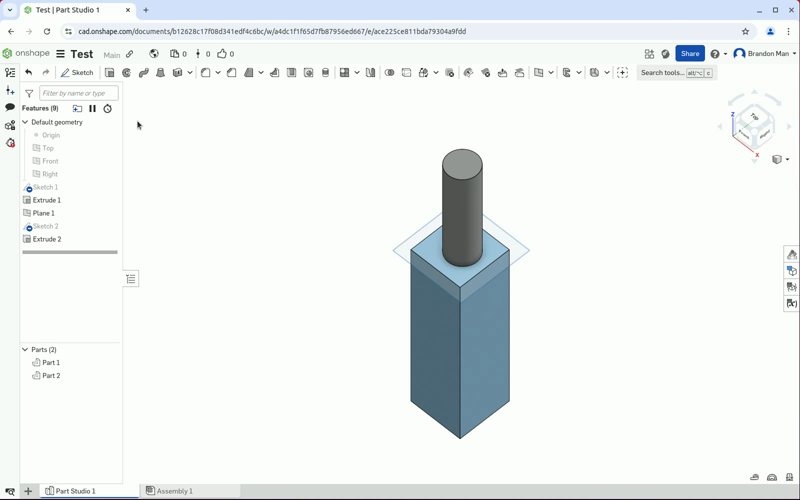
mouse_move(73, 189)
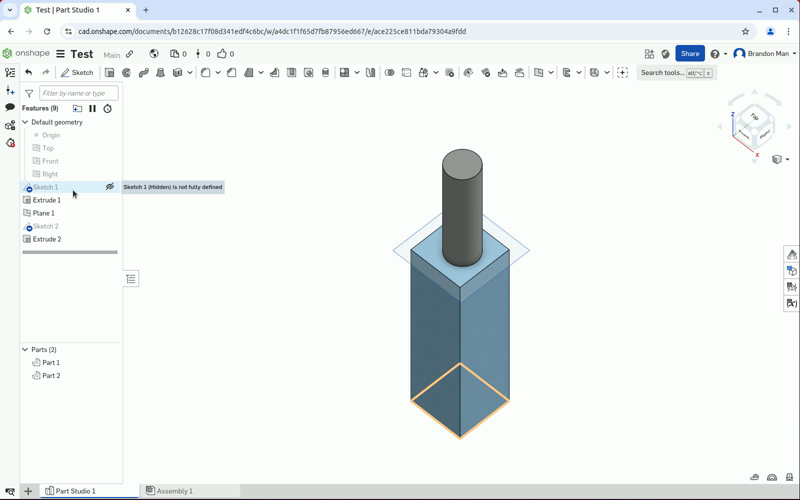
click(73, 189)